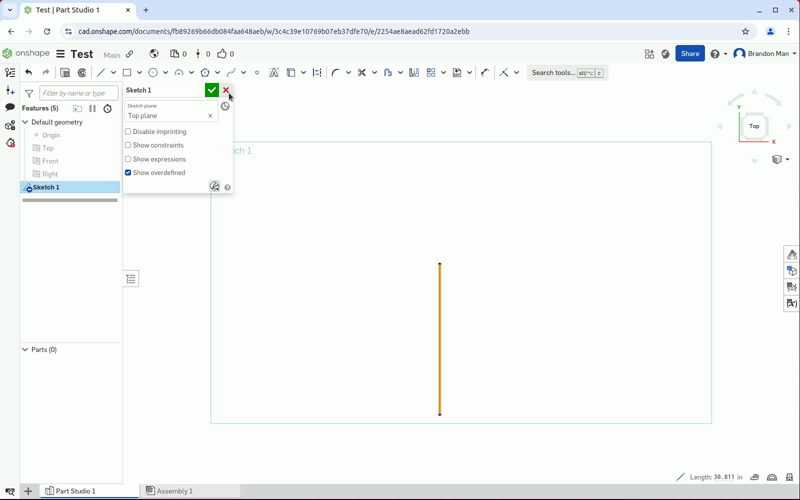
key(shift+h)
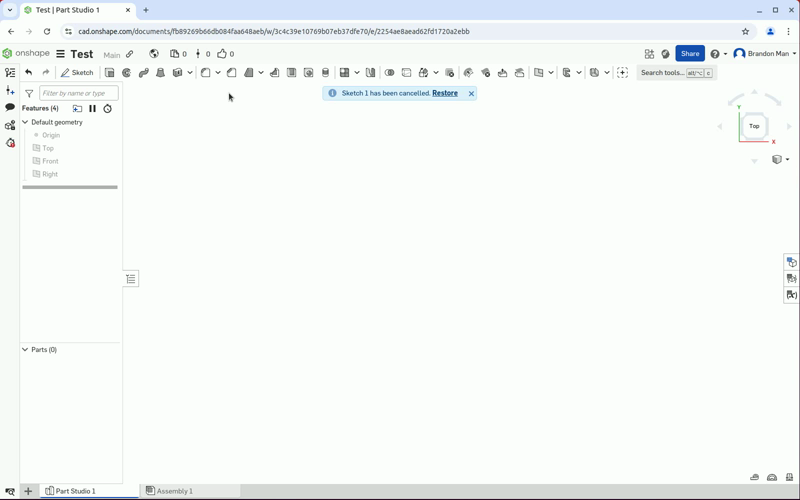
mouse_move(73, 352)
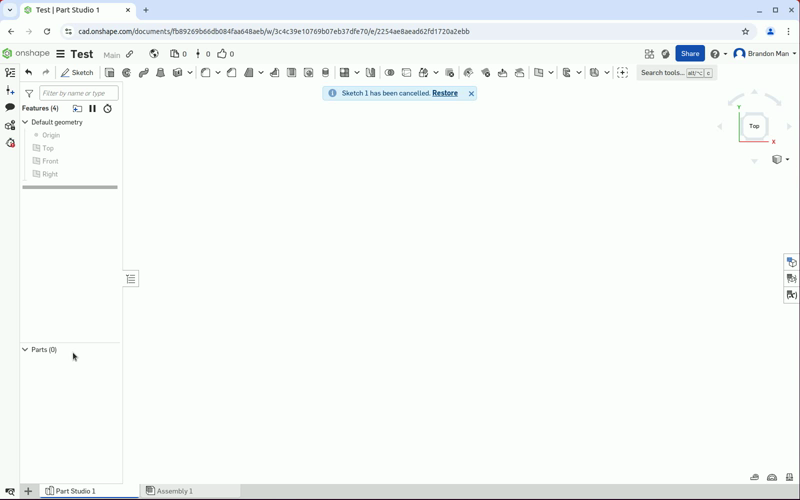
key(y)
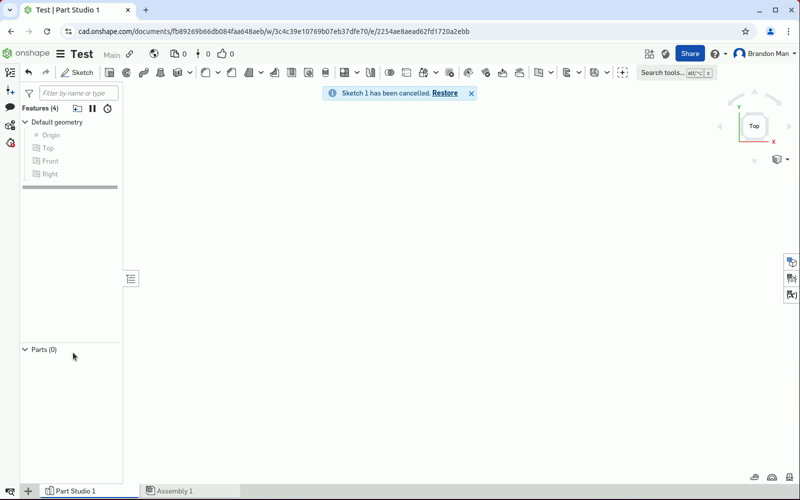
key(shift+p)
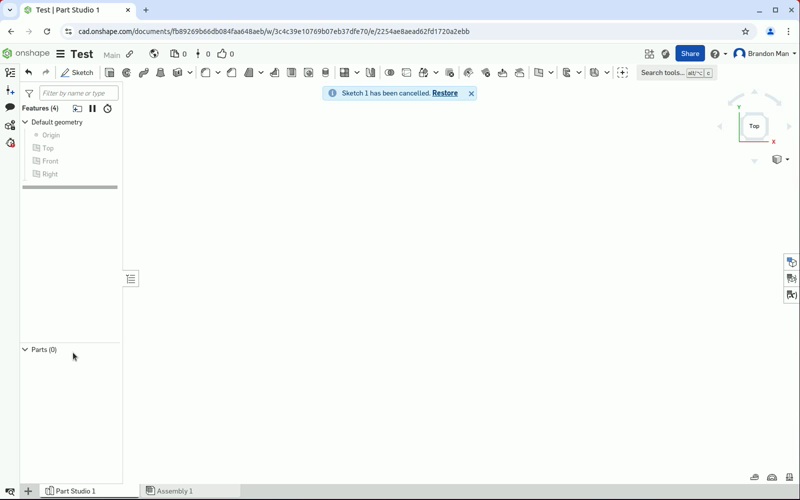
key(space)
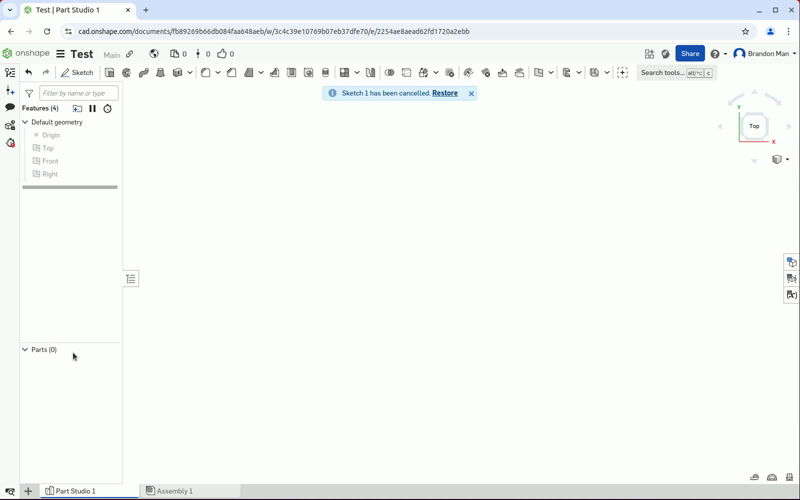
key_down(shift)
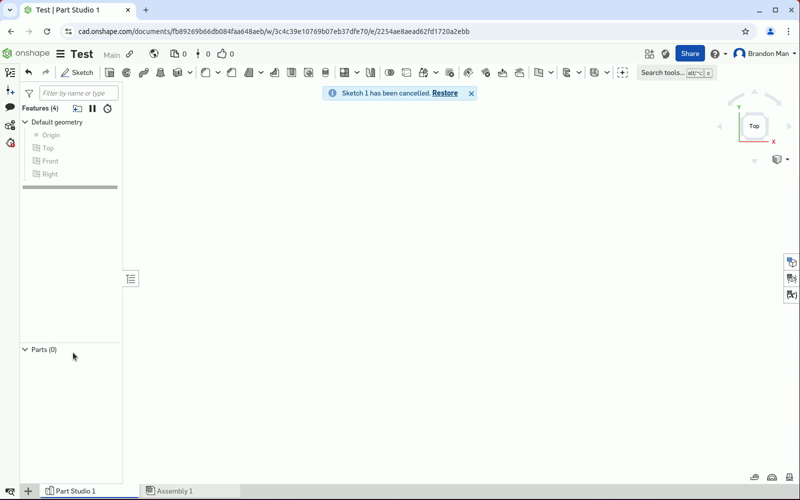
key(up)
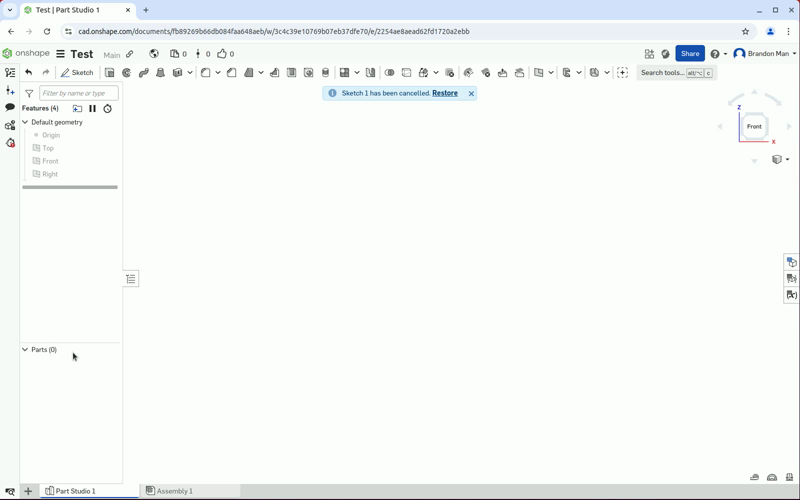
key_up(shift)
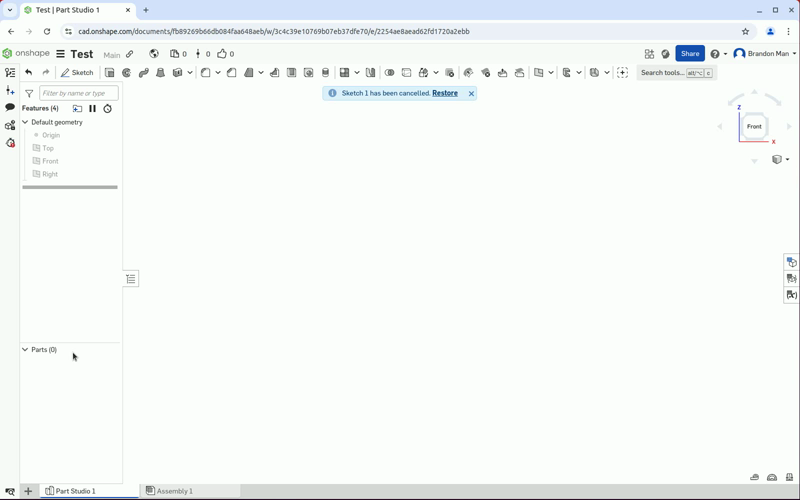
mouse_move(73, 352)
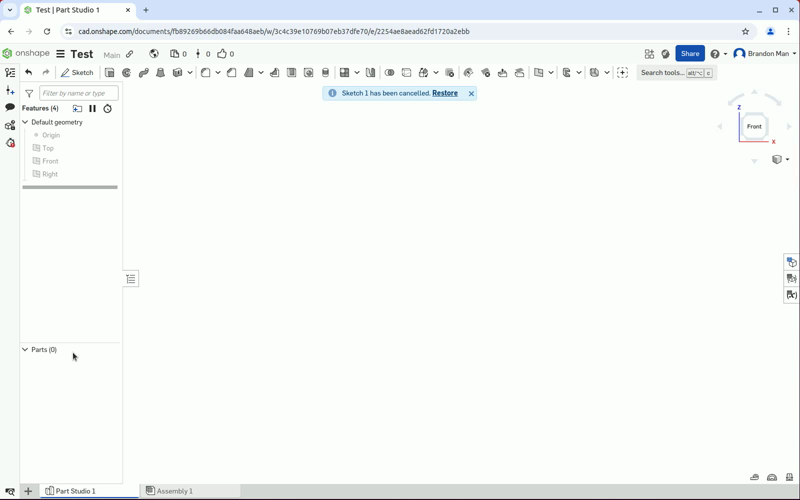
key(shift+y)
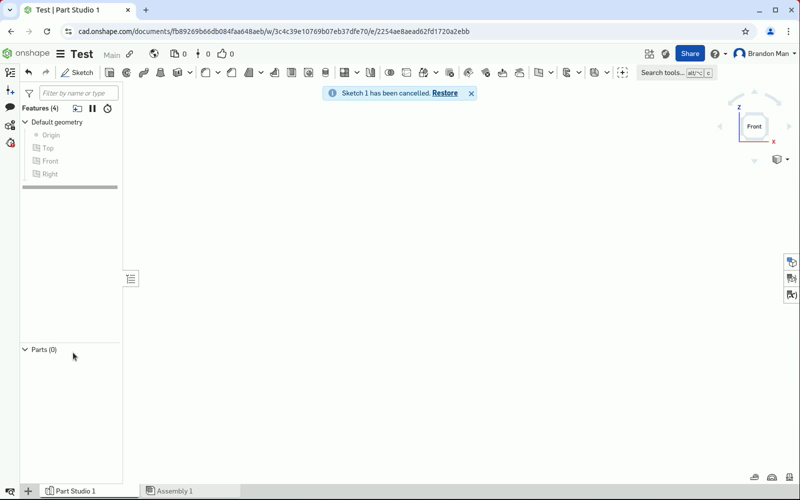
key(shift+s)
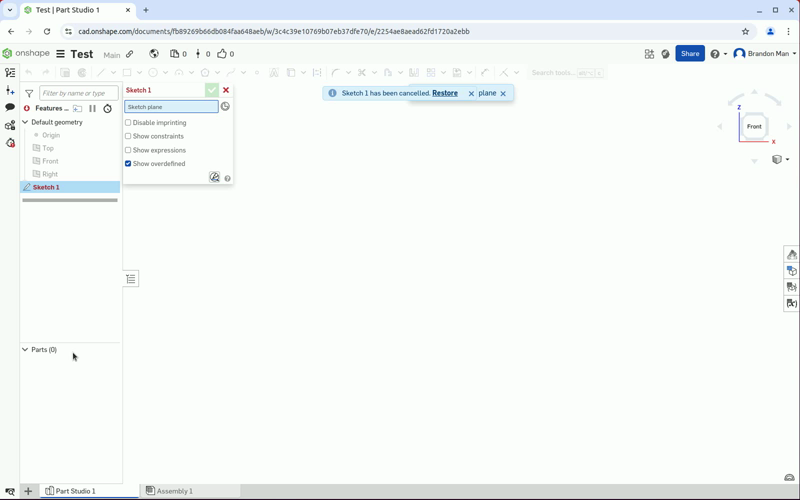
mouse_move(73, 163)
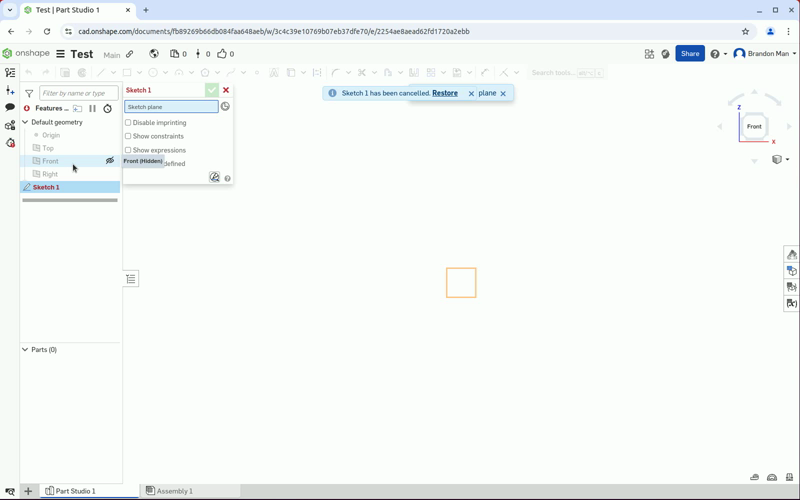
click(73, 163)
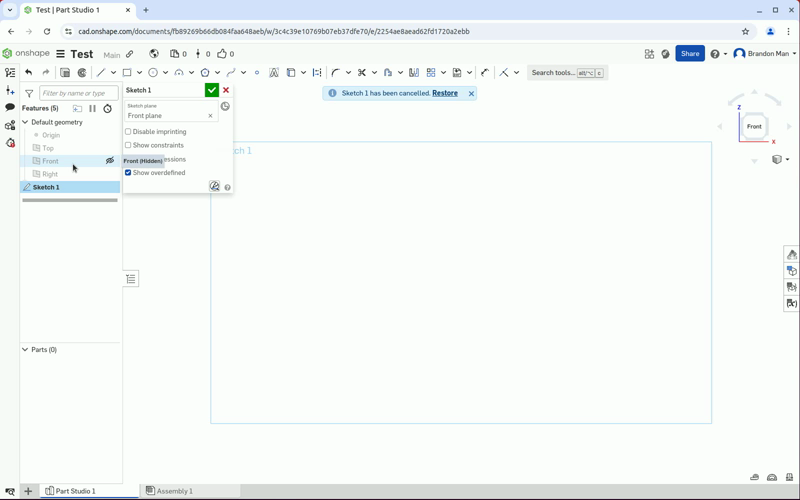
mouse_move(73, 352)
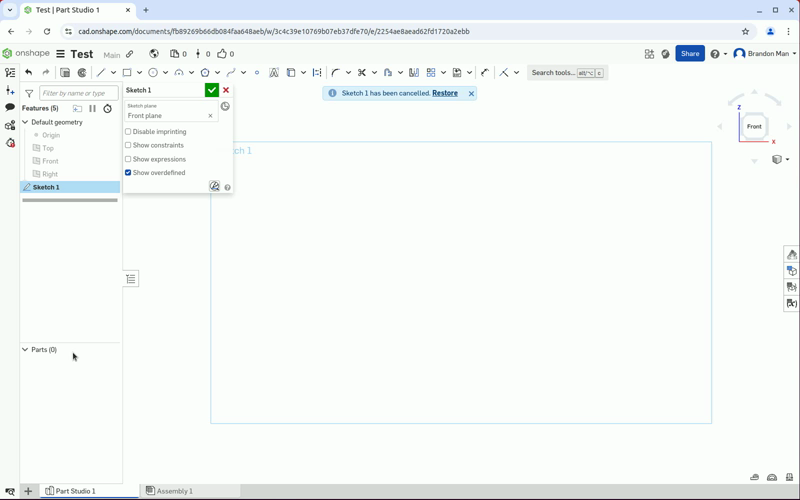
key(y)
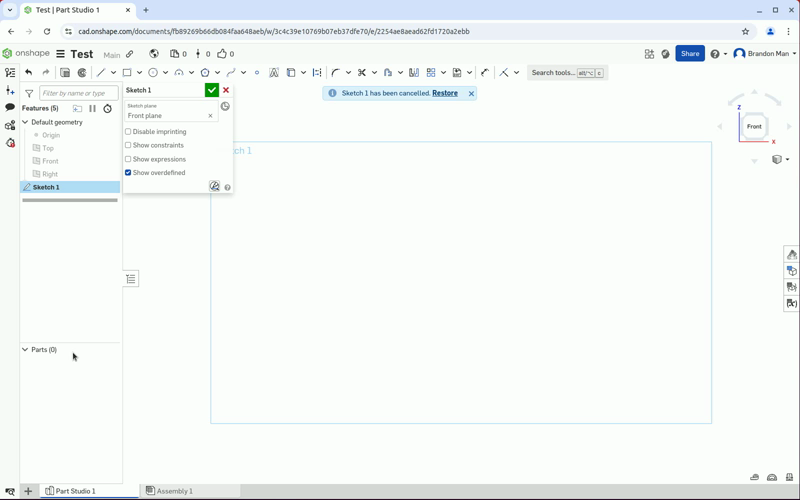
key(c)
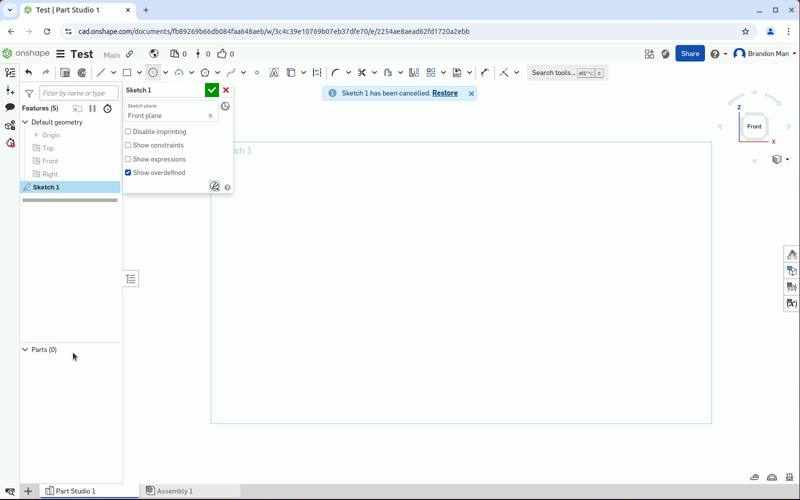
key_down(shift)
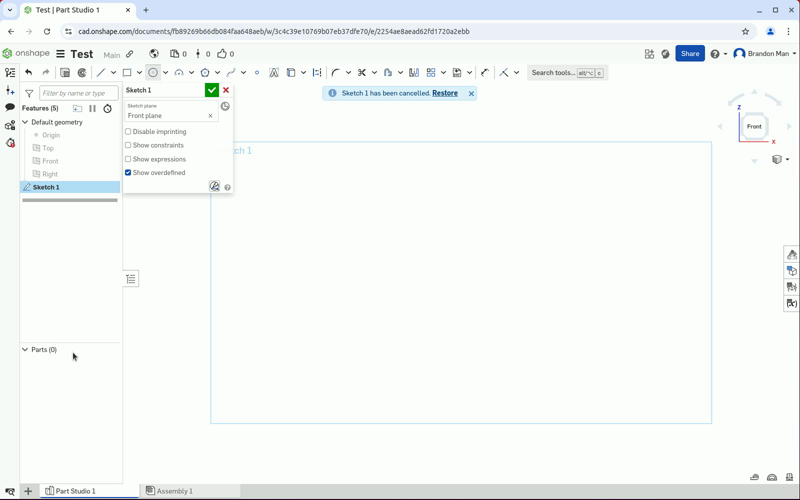
mouse_move(461, 282)
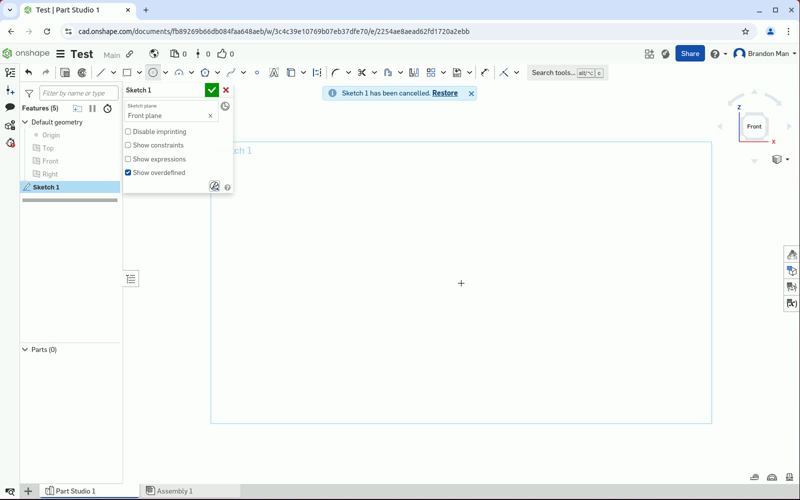
click(461, 282)
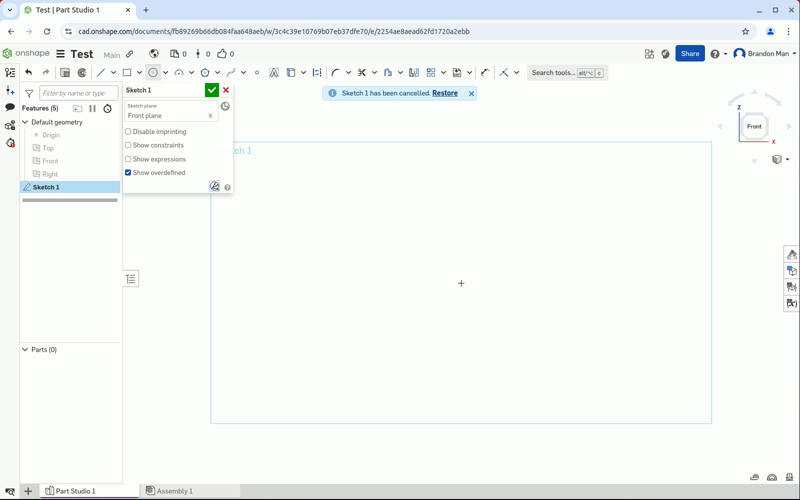
key_up(shift)
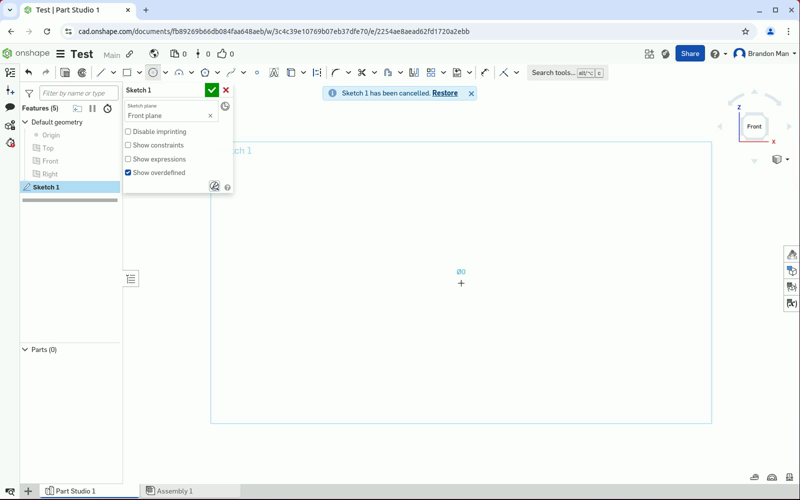
mouse_move(497, 282)
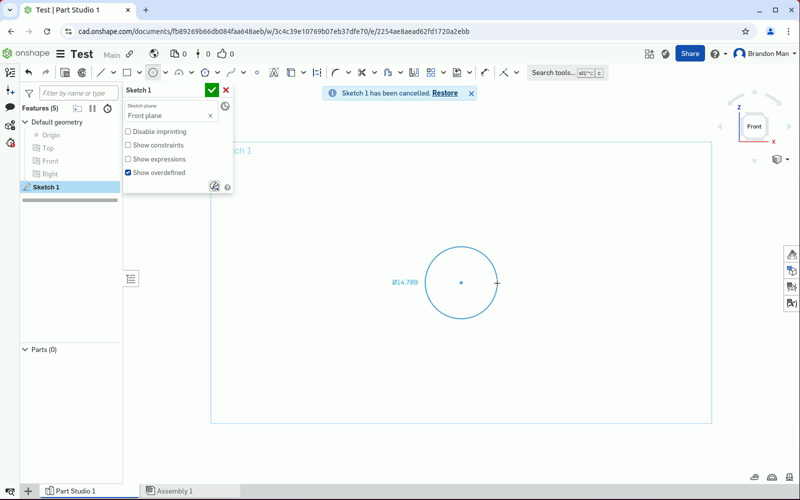
click(497, 282)
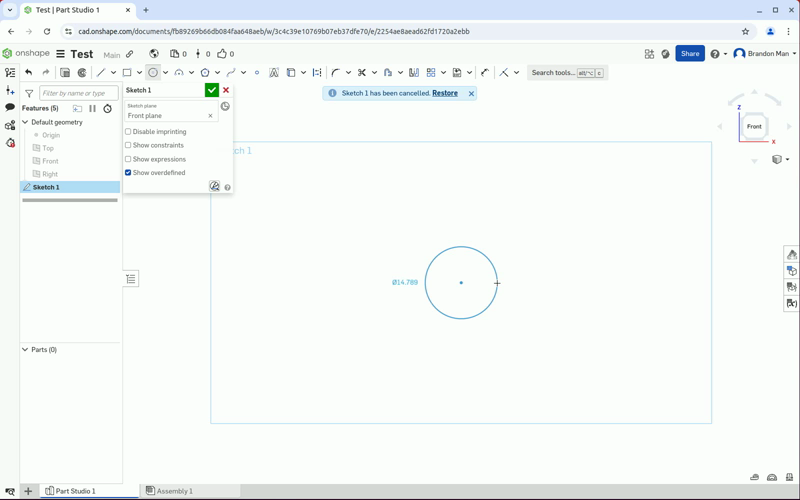
key(esc)
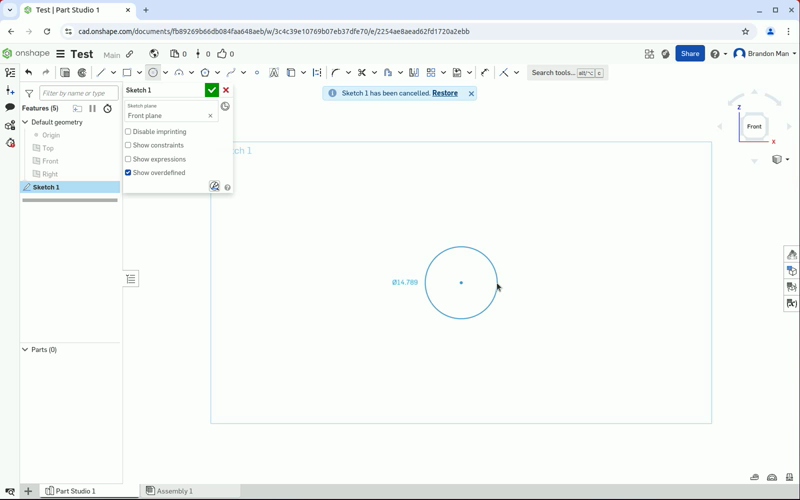
key(c)
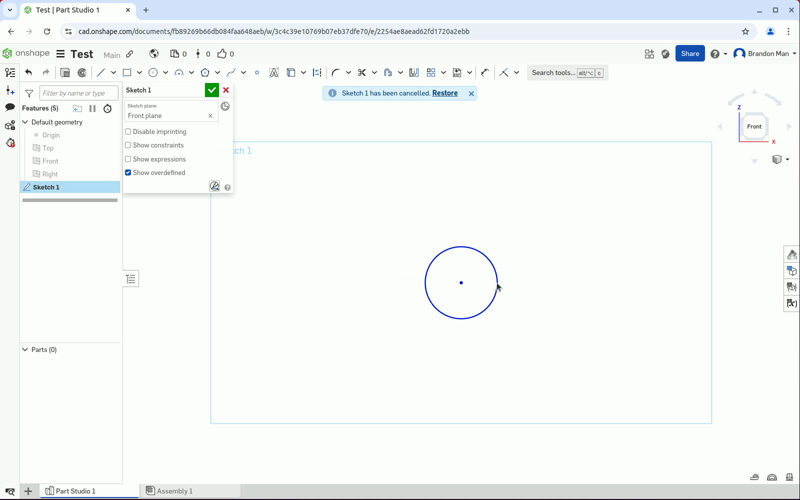
key_down(shift)
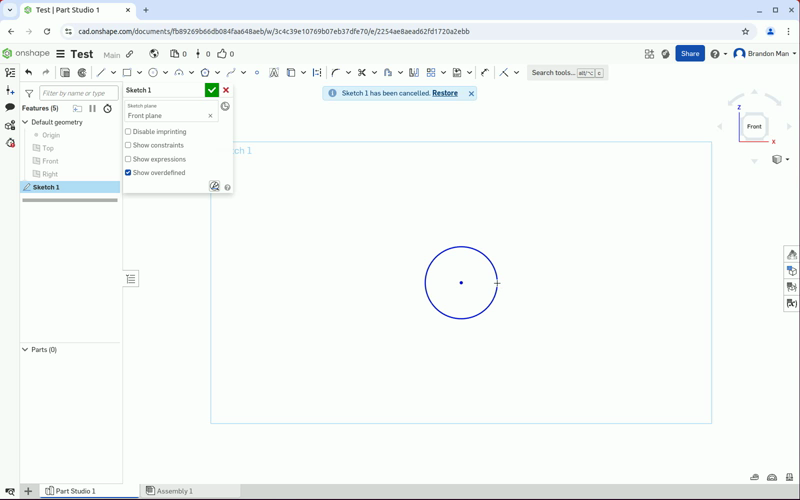
mouse_move(461, 282)
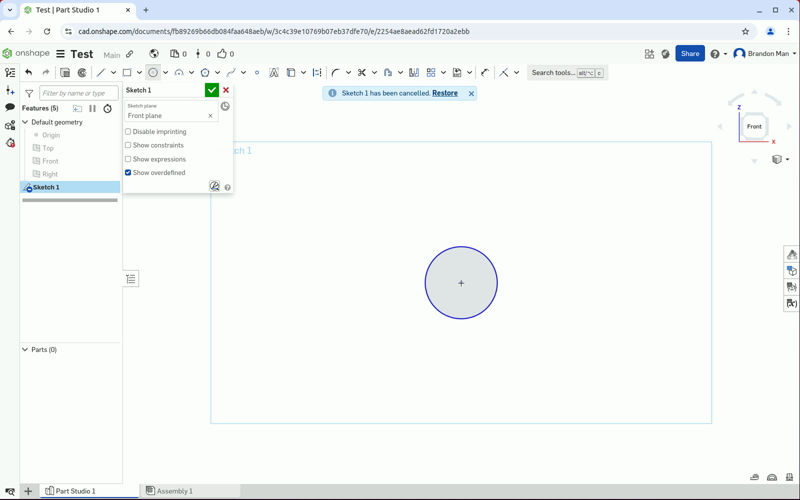
click(461, 282)
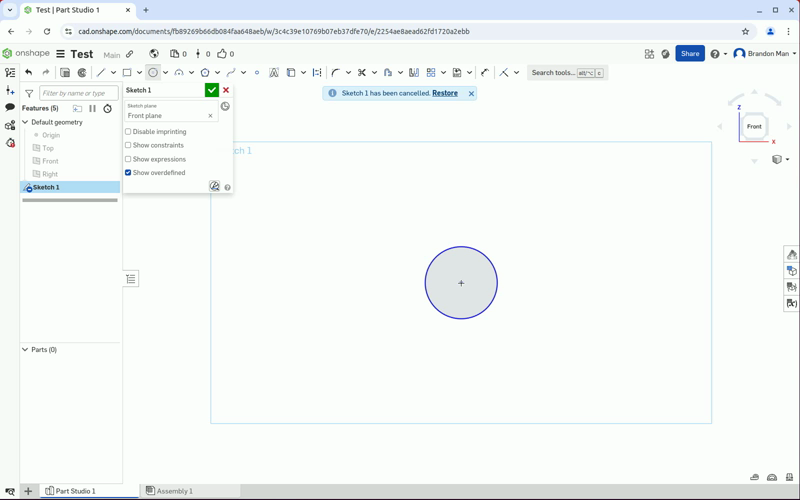
key_up(shift)
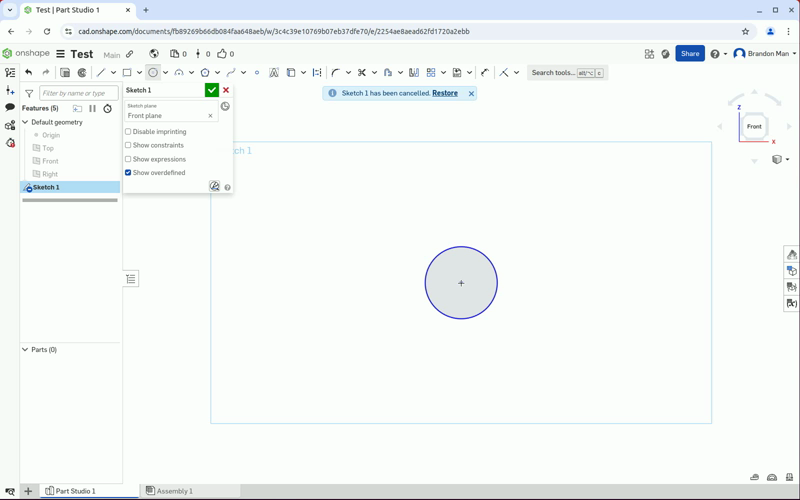
mouse_move(479, 282)
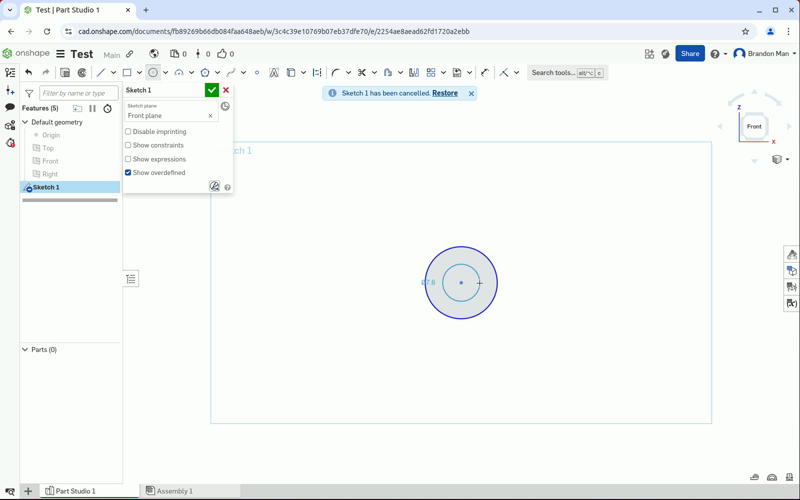
click(479, 282)
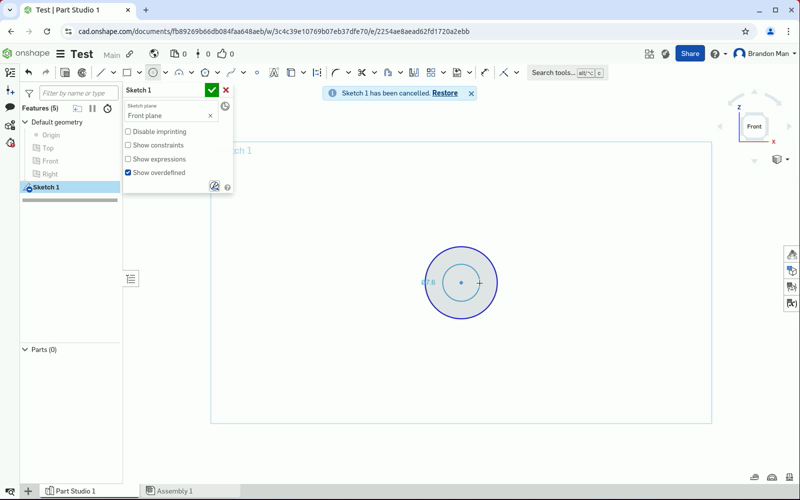
key(esc)
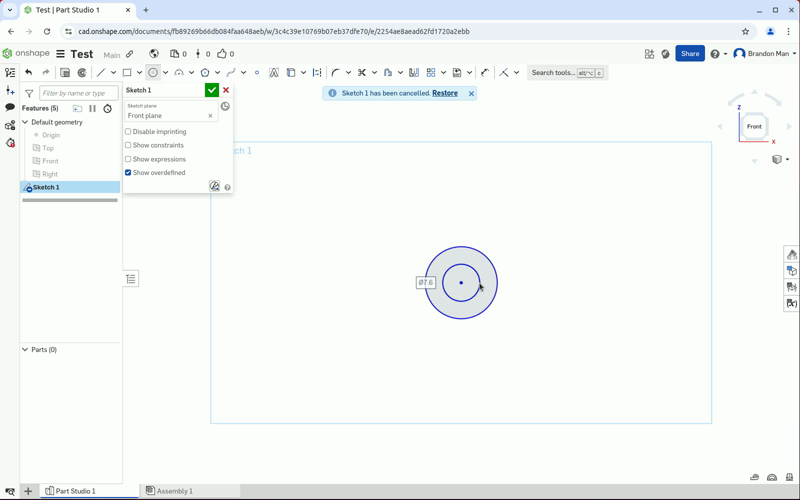
mouse_move(451, 257)
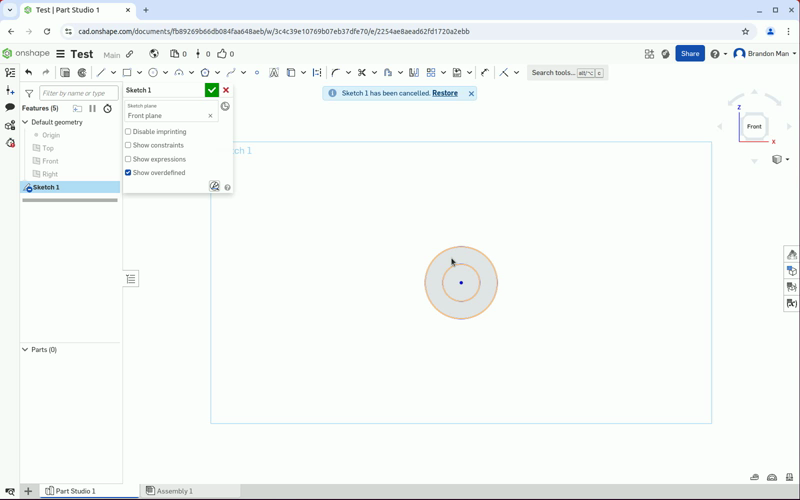
click(451, 257)
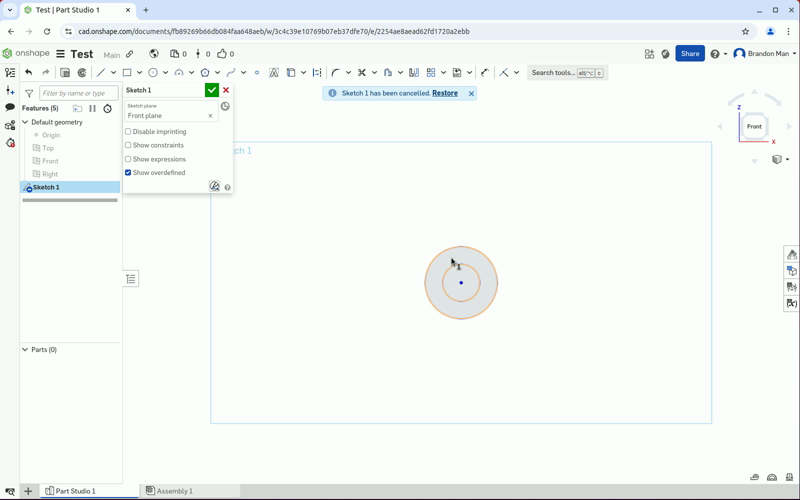
mouse_move(73, 352)
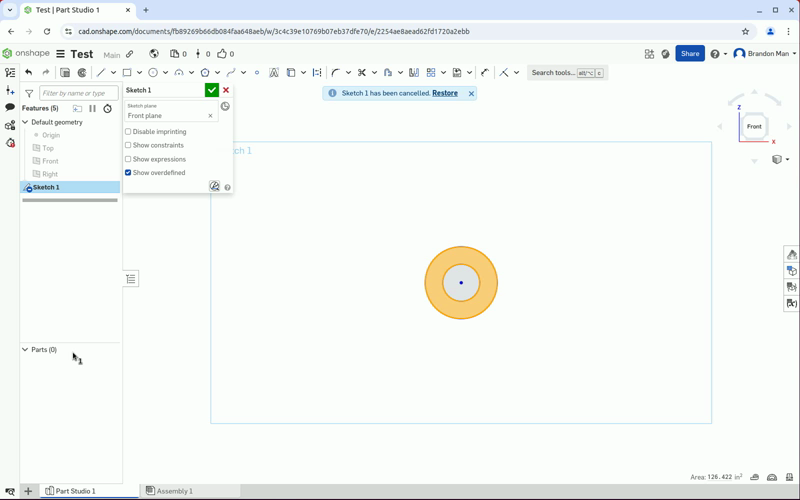
key(shift+y)
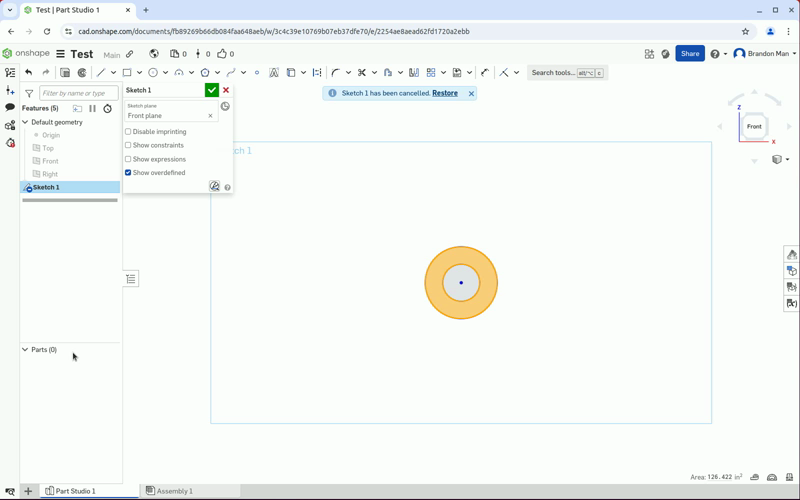
key(shift+e)
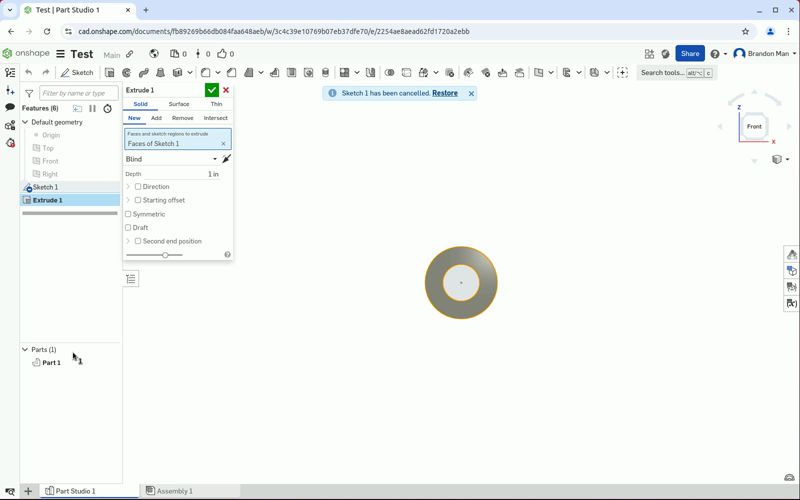
mouse_move(143, 106)
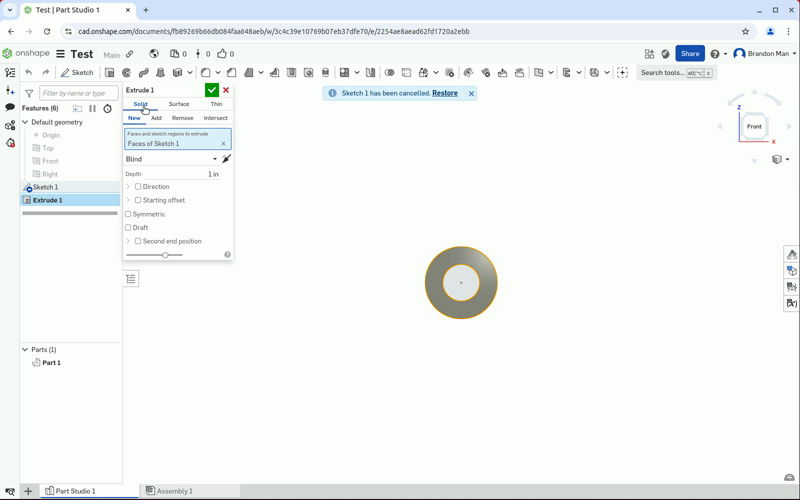
click(143, 106)
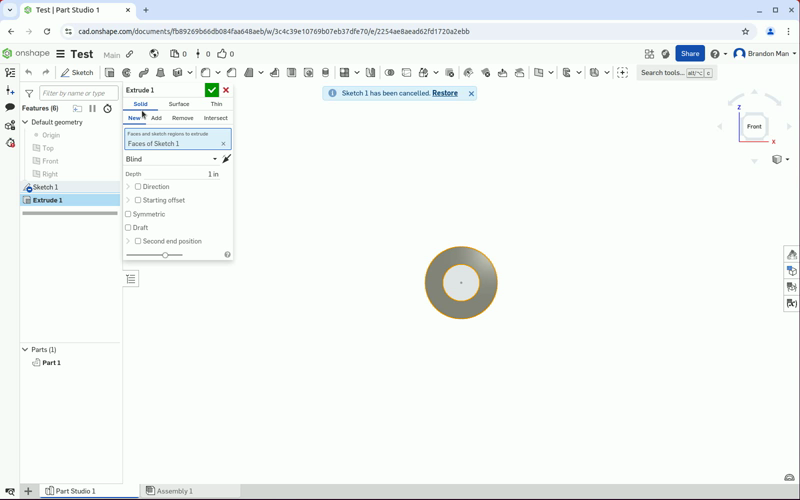
mouse_move(137, 120)
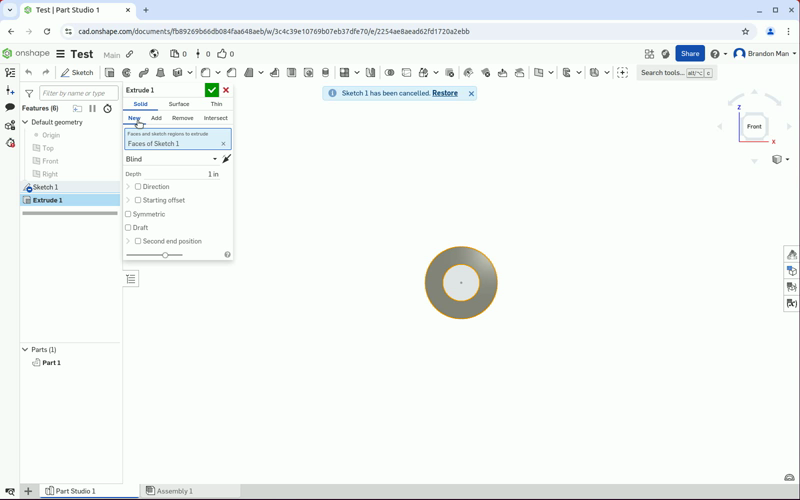
click(137, 120)
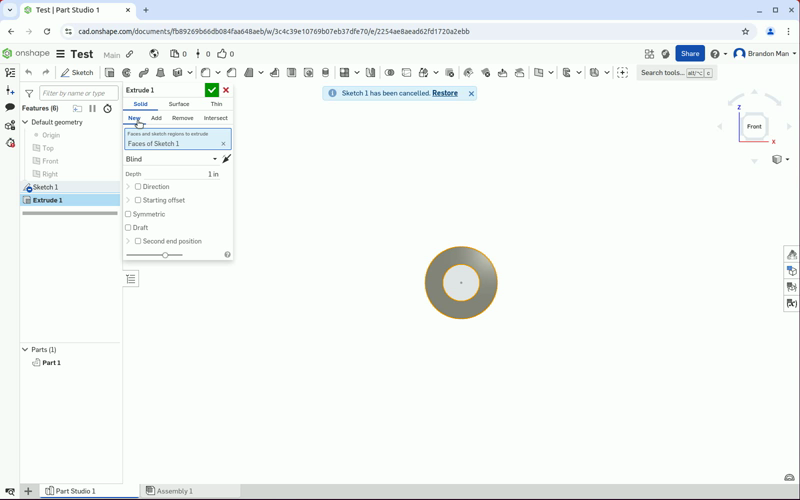
key(tab, 4)
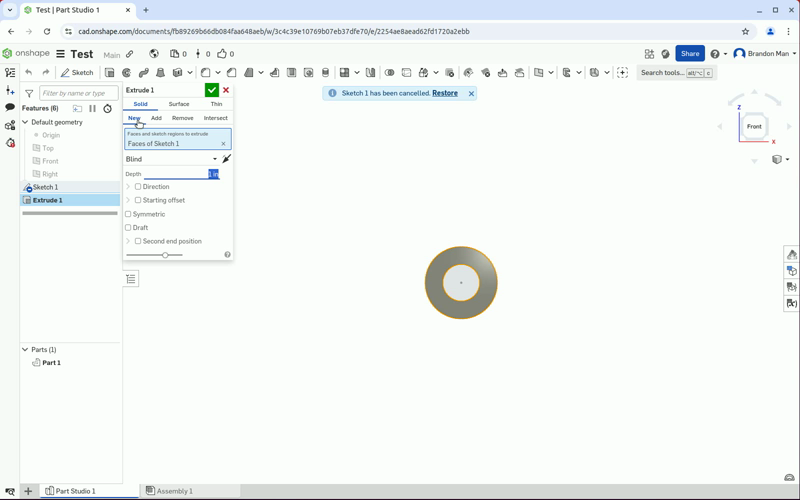
text(3.129)
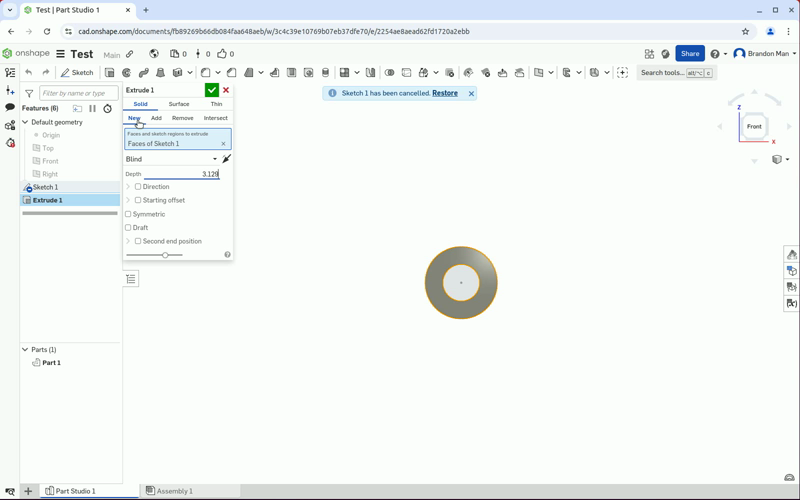
key(enter)
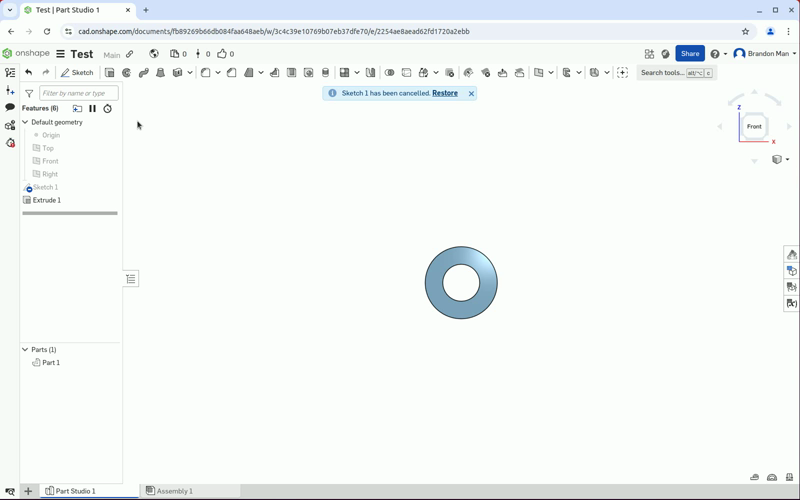
key(shift+h)
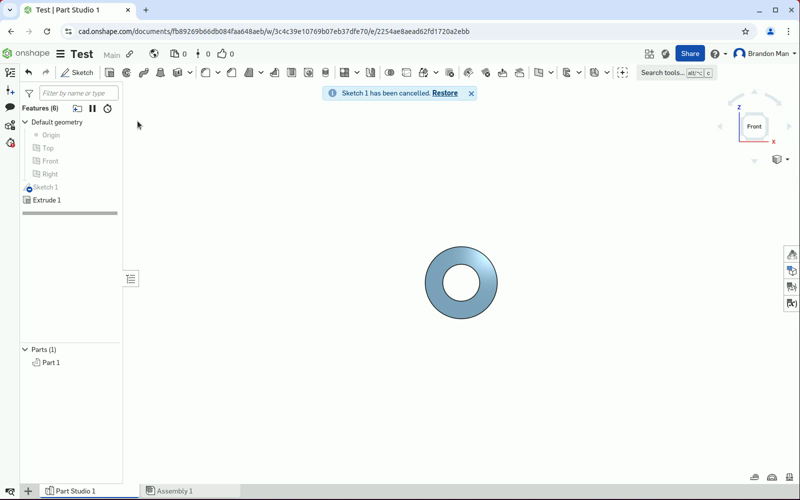
key(shift+h)
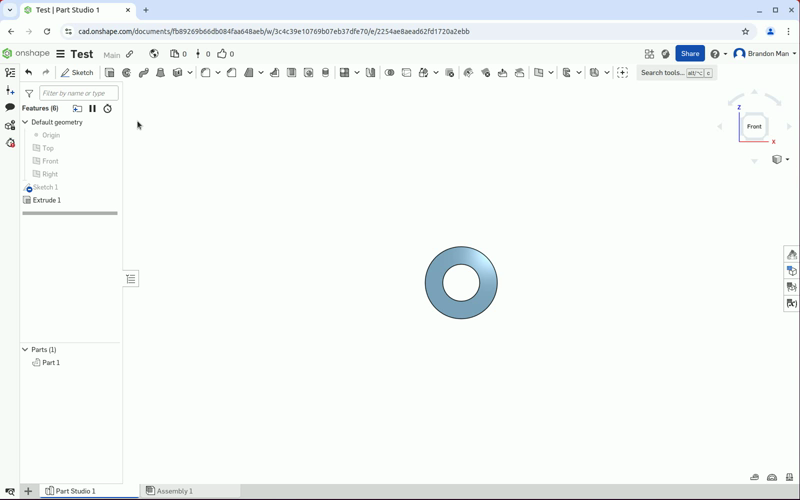
mouse_move(73, 189)
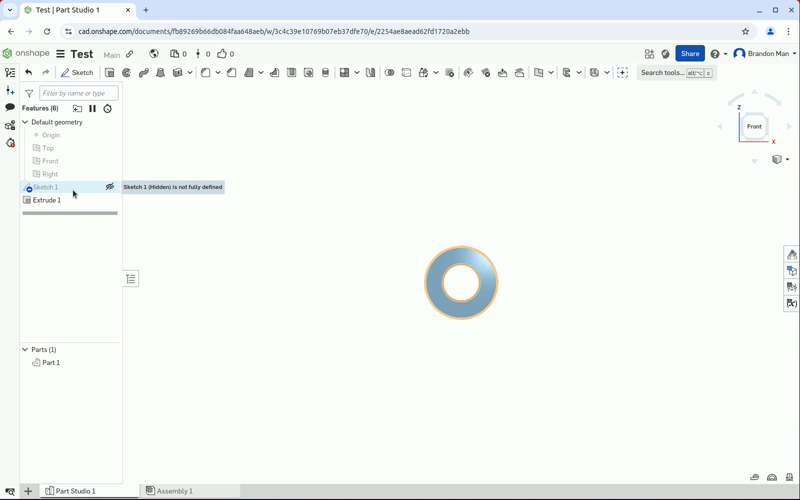
click(73, 189)
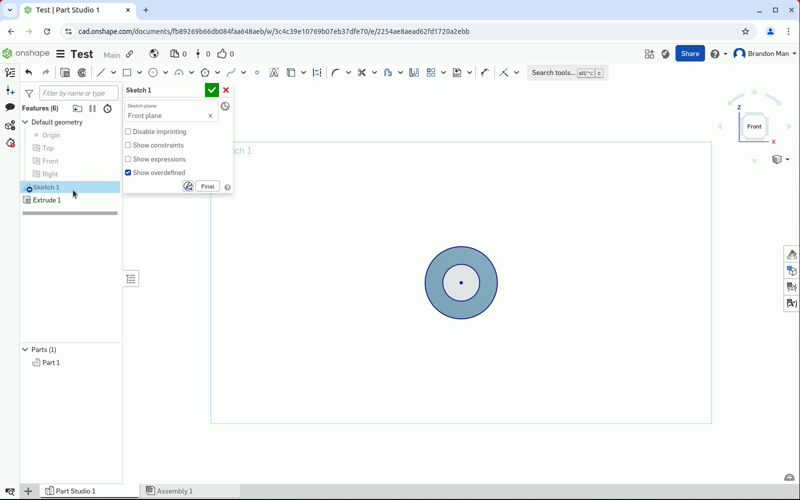
mouse_move(229, 92)
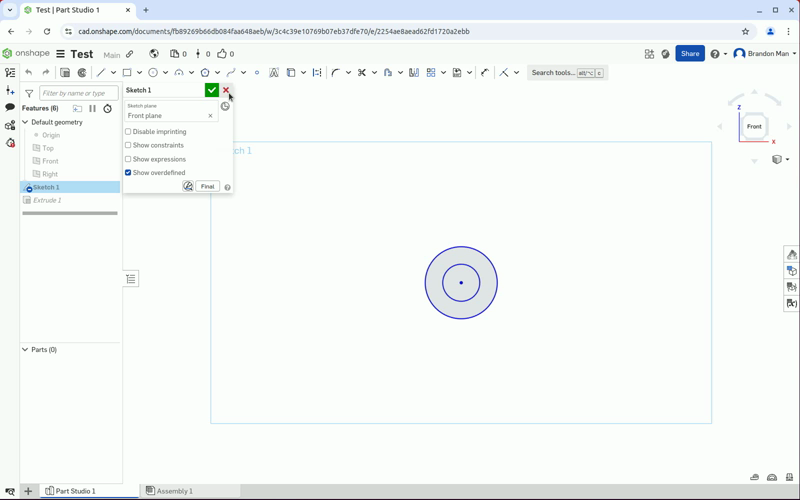
click(229, 92)
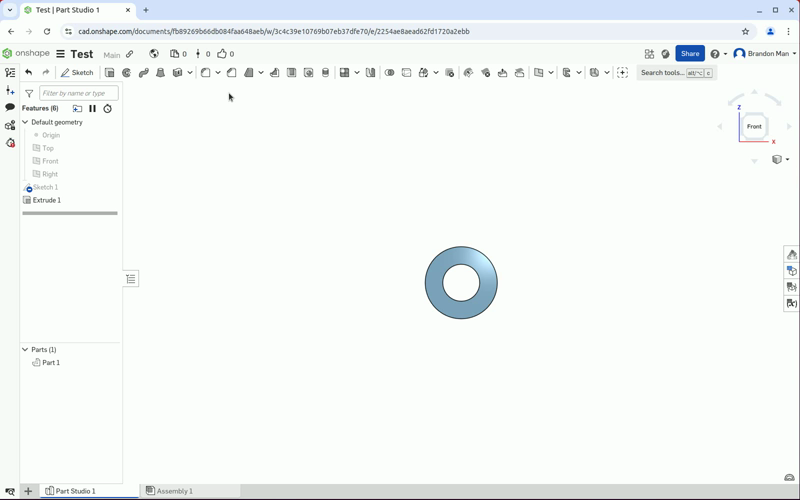
mouse_move(541, 75)
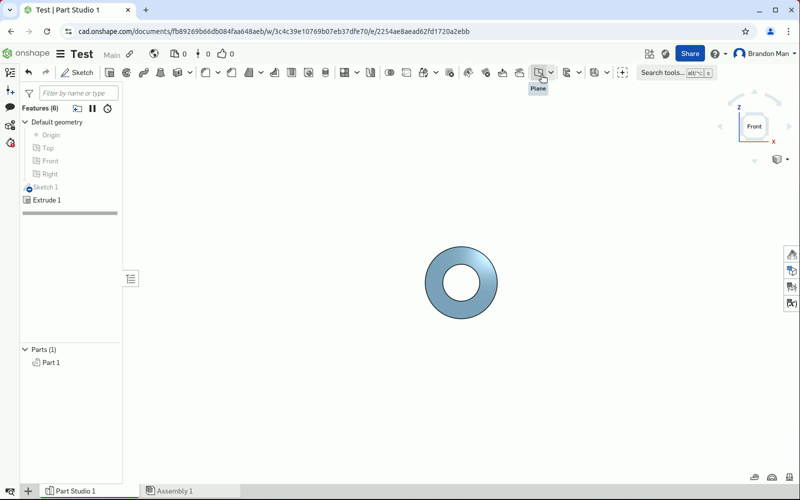
click(541, 75)
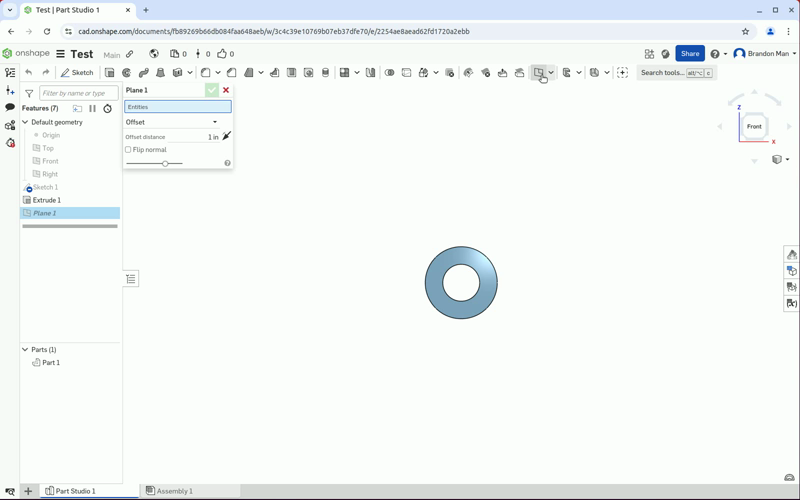
mouse_move(73, 163)
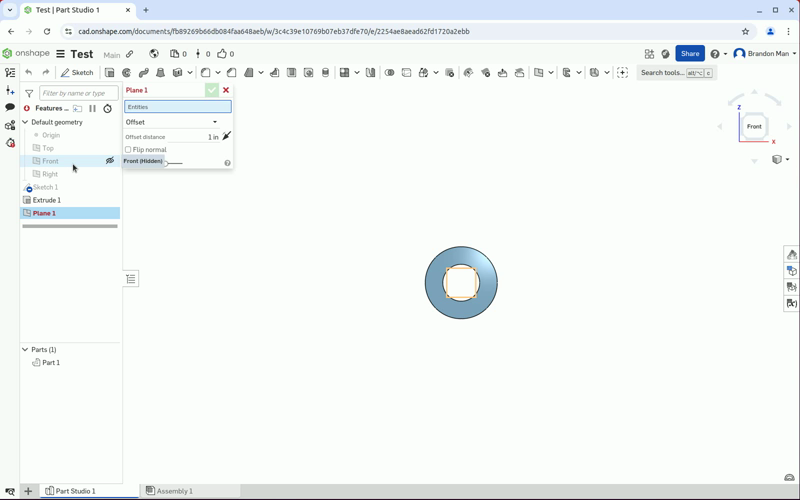
click(73, 163)
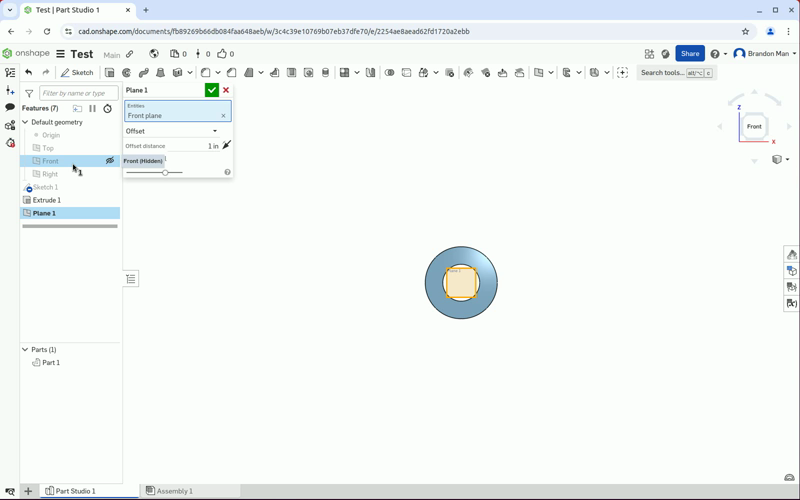
key(tab, 2)
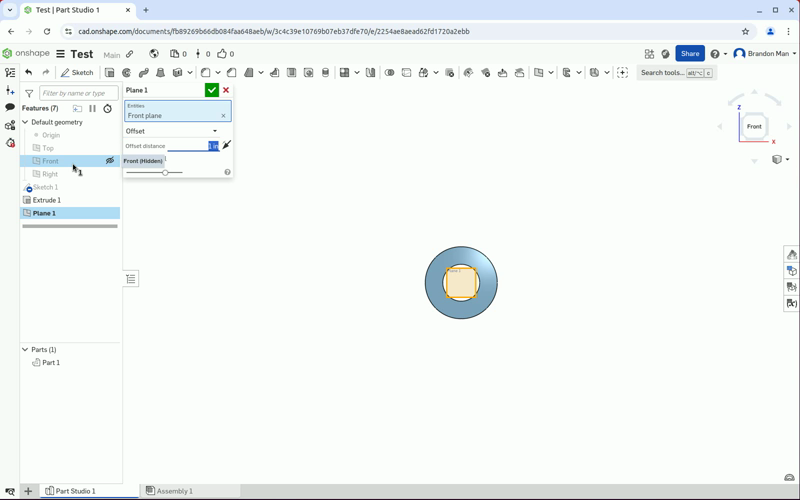
text(3.143)
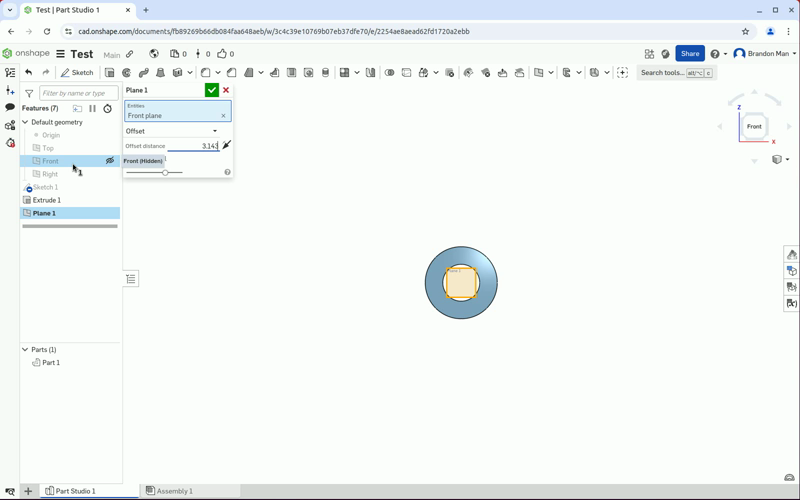
key(enter, 2)
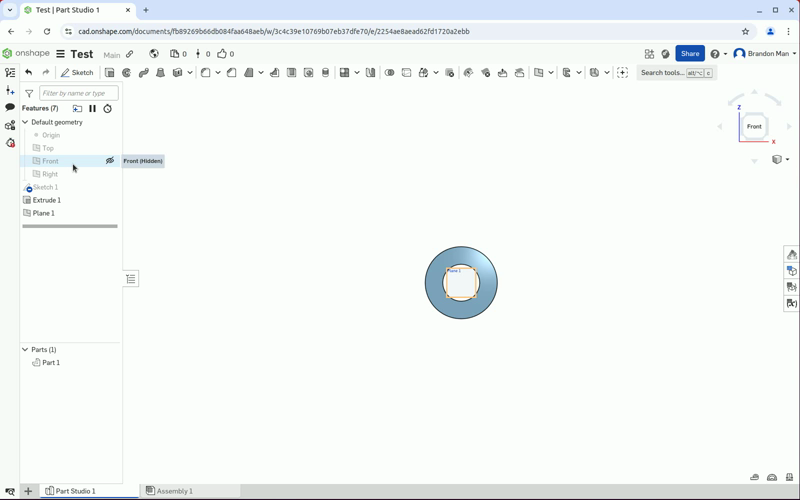
key(shift+s)
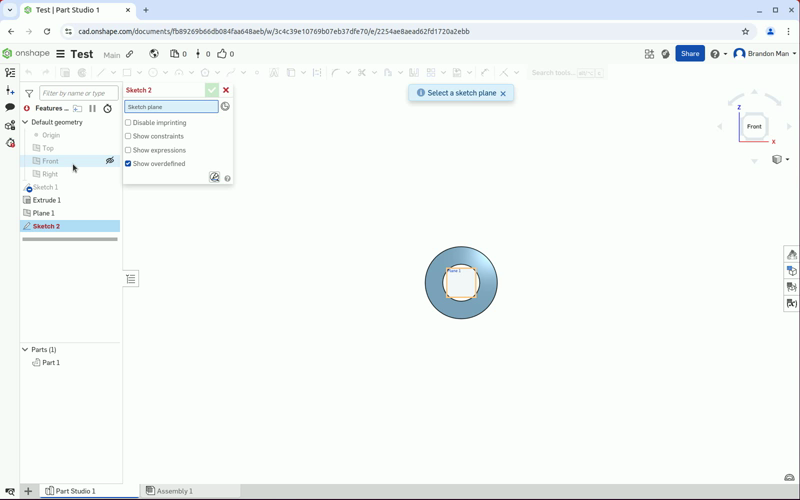
mouse_move(73, 215)
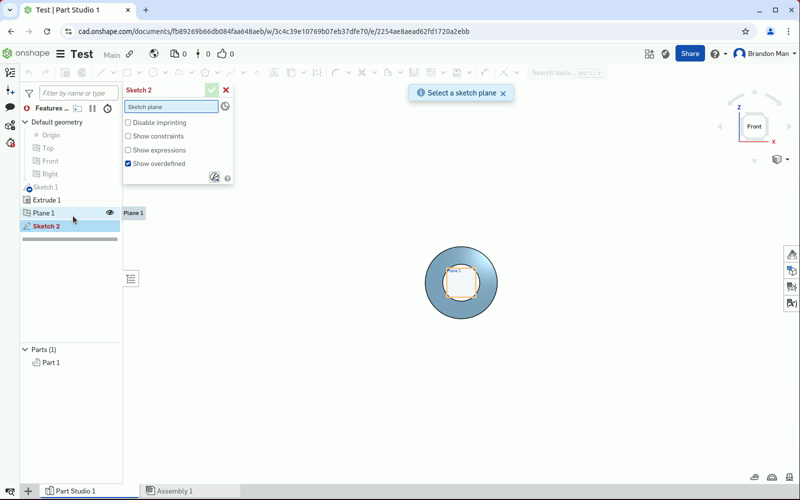
click(73, 215)
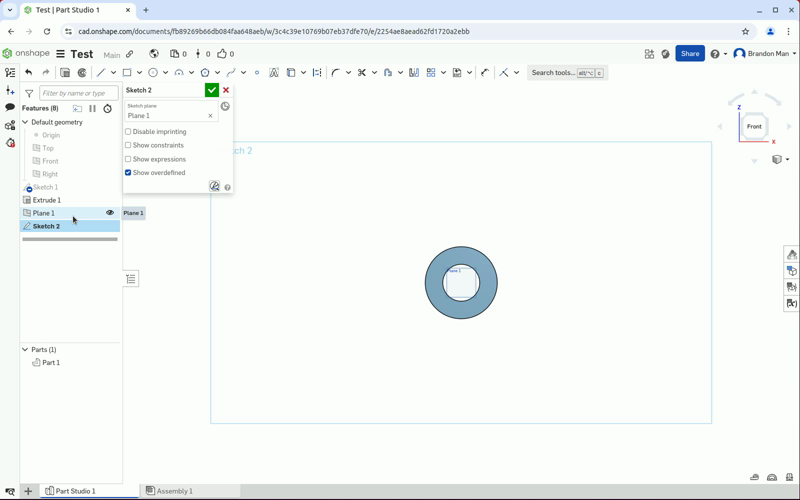
mouse_move(73, 352)
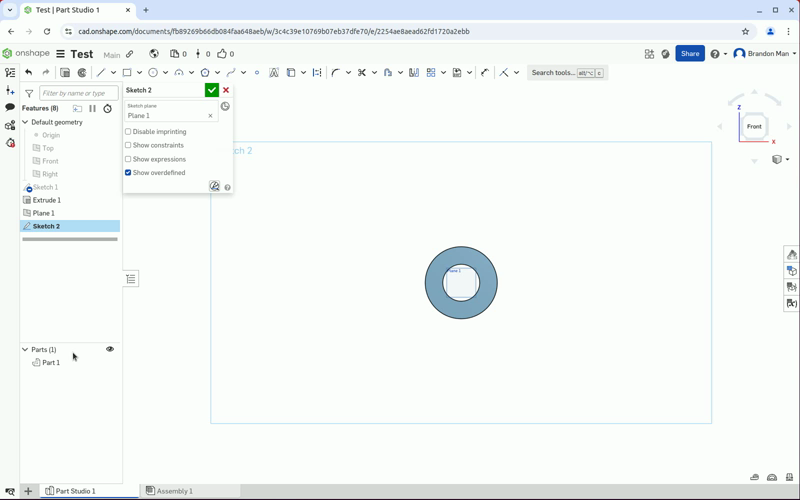
key(y)
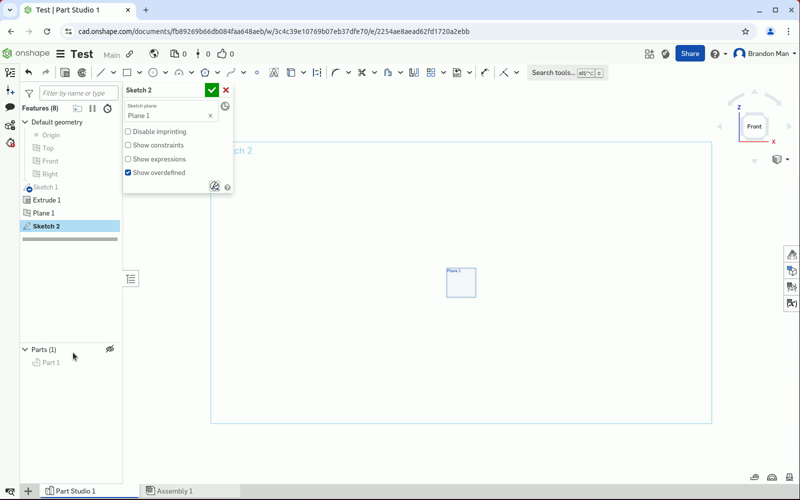
key(c)
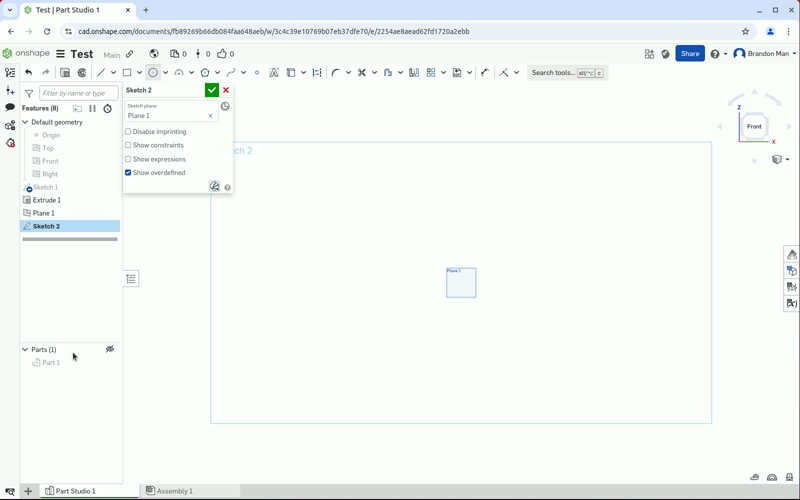
key_down(shift)
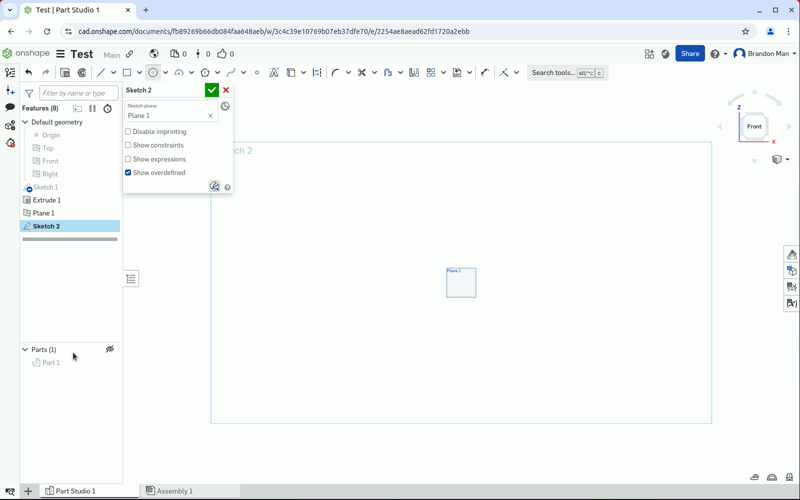
mouse_move(461, 282)
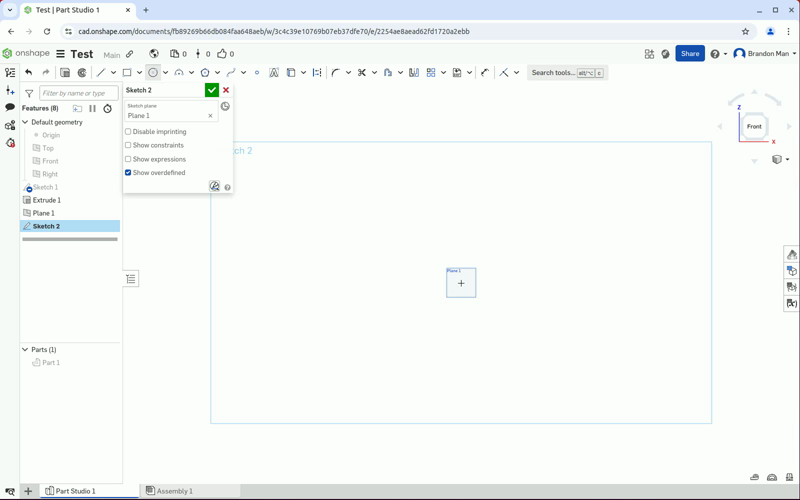
click(461, 282)
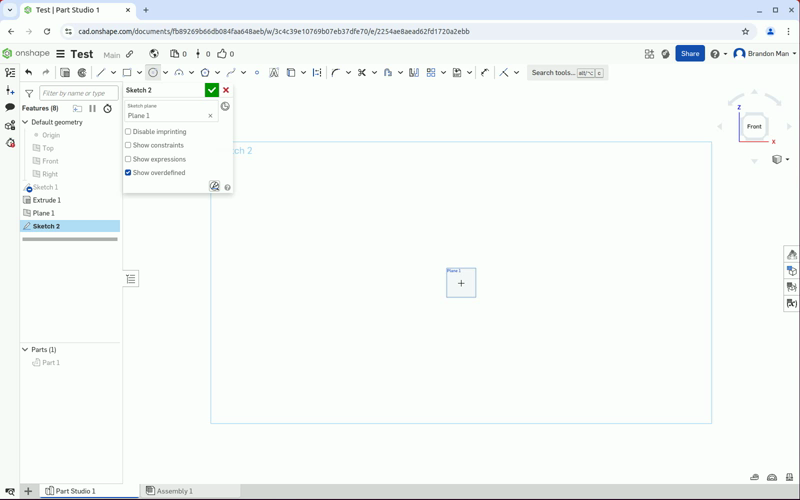
key_up(shift)
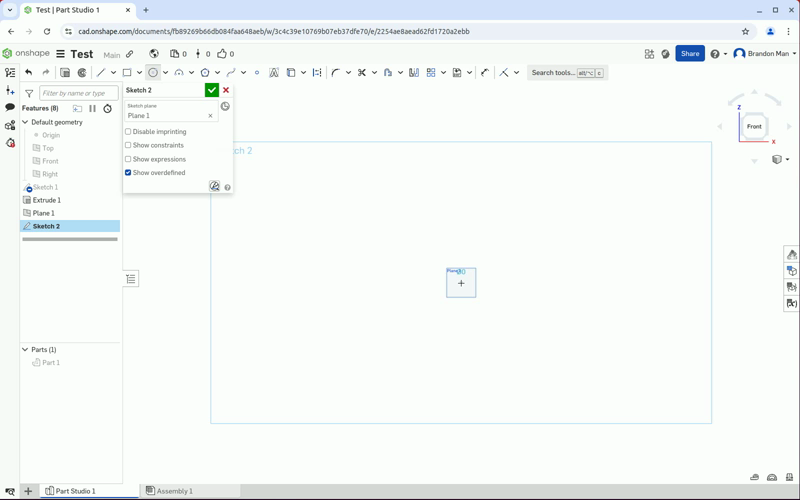
mouse_move(494, 282)
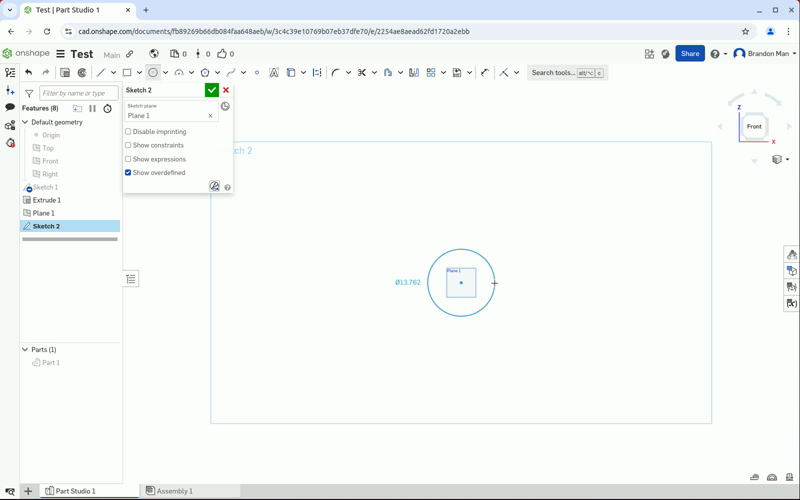
click(494, 282)
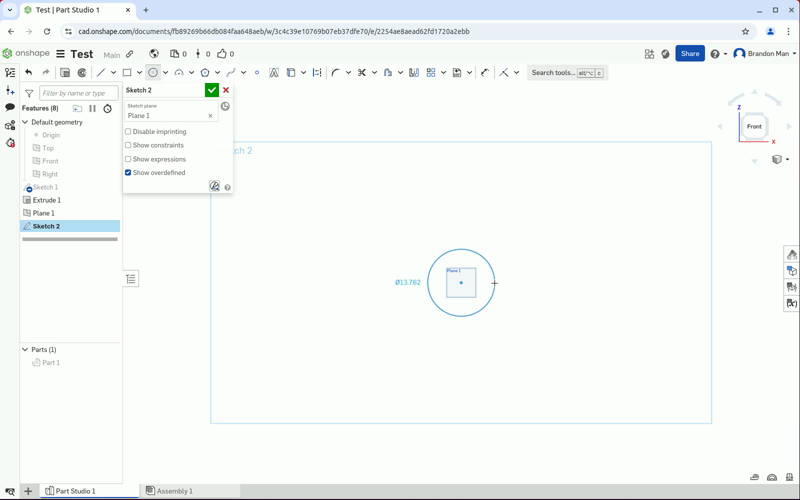
key(esc)
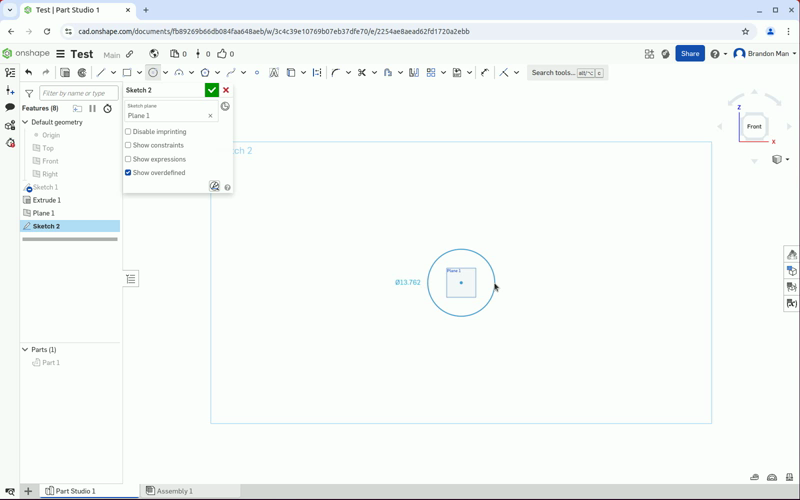
key(c)
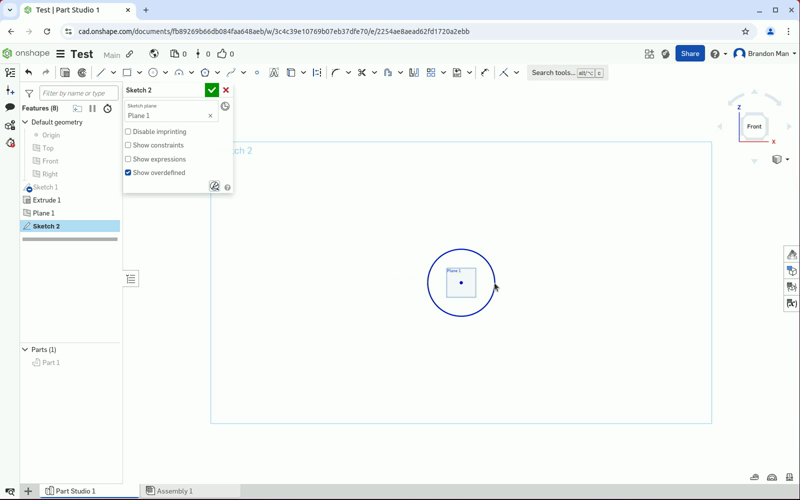
key_down(shift)
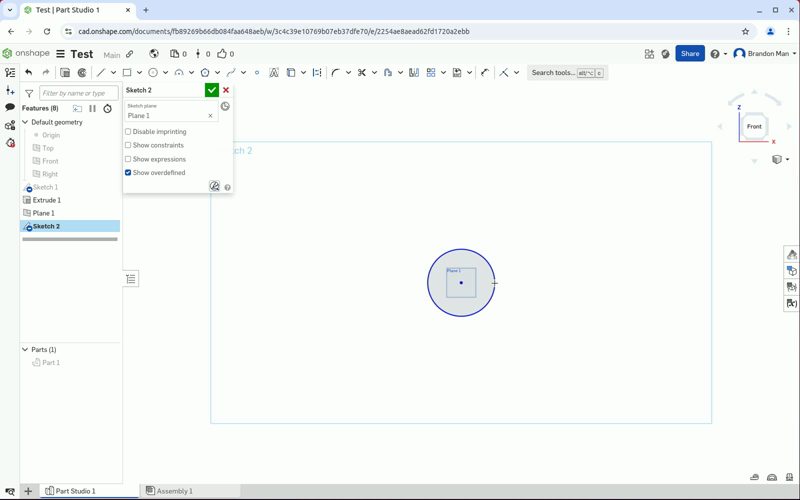
mouse_move(461, 282)
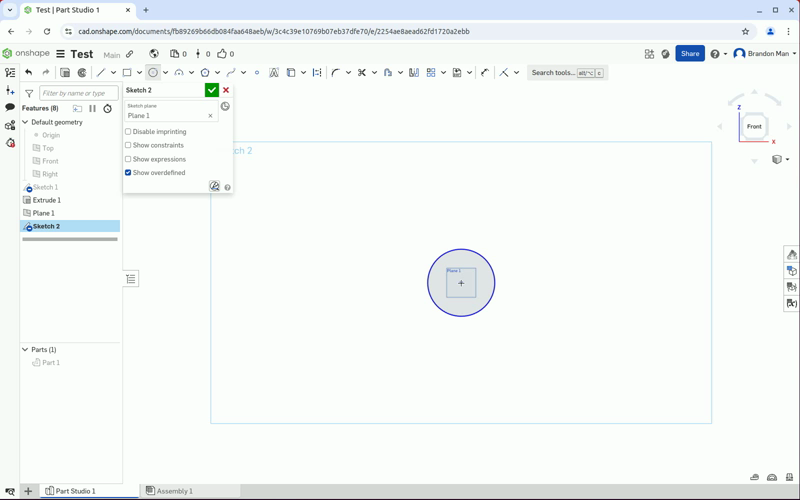
click(461, 282)
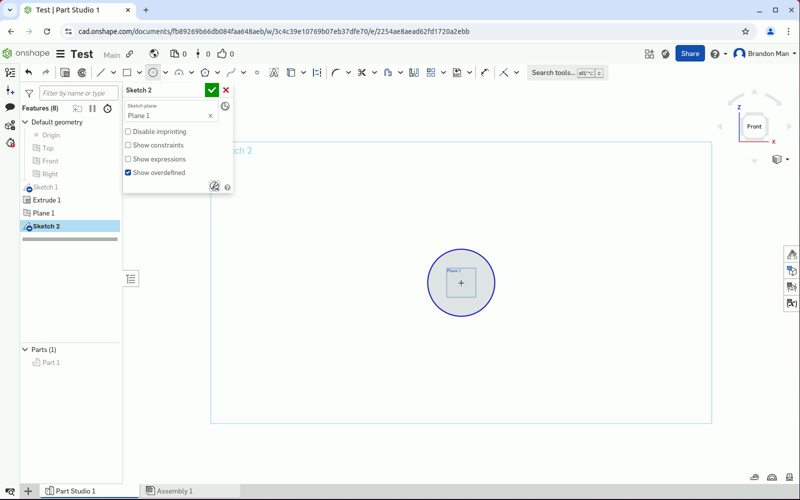
key_up(shift)
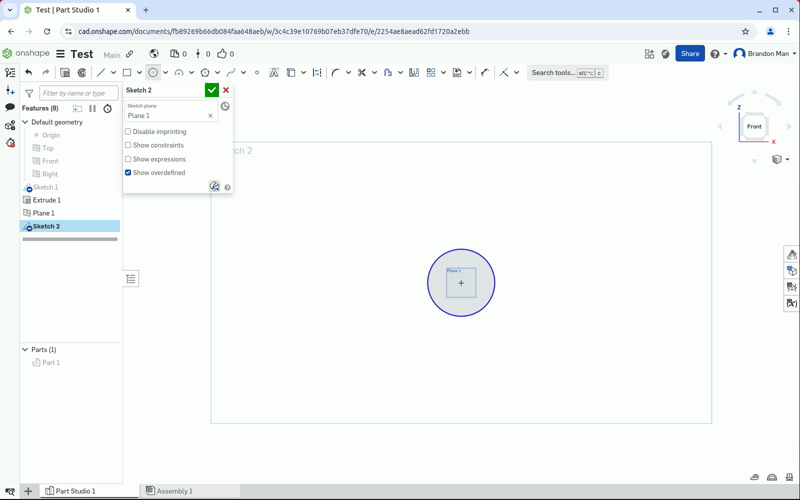
mouse_move(480, 282)
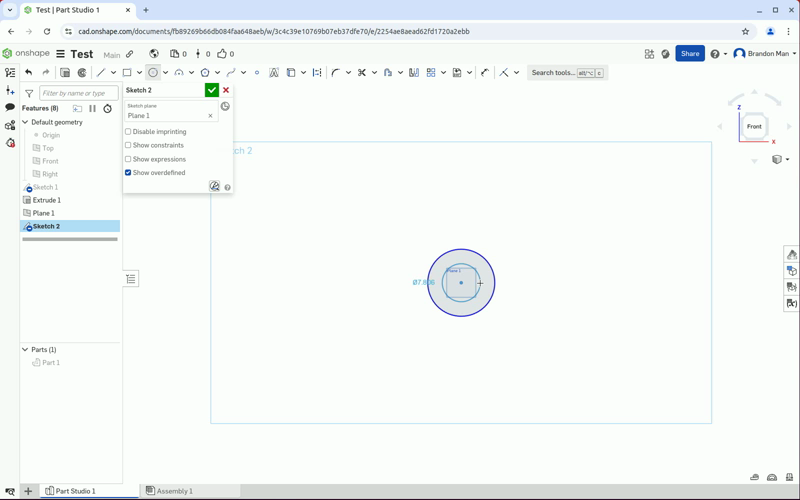
click(480, 282)
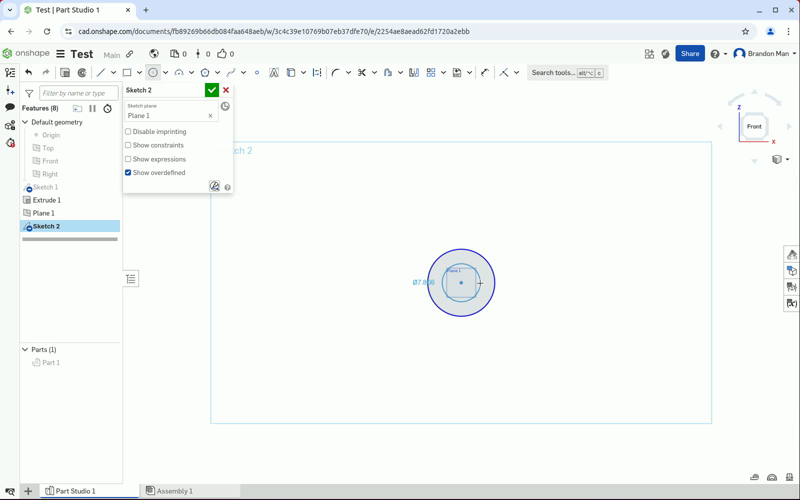
key(esc)
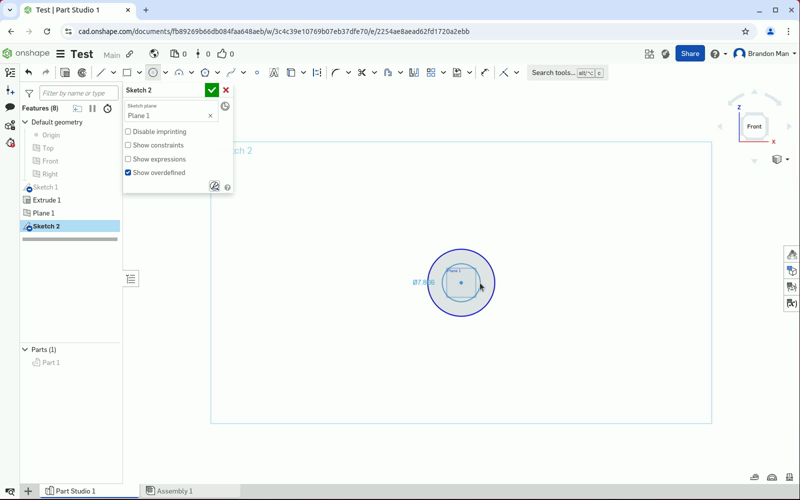
mouse_move(469, 253)
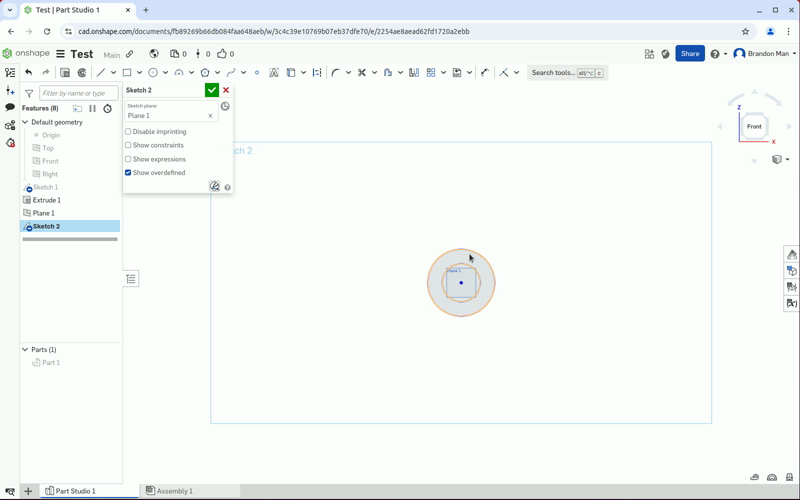
click(469, 253)
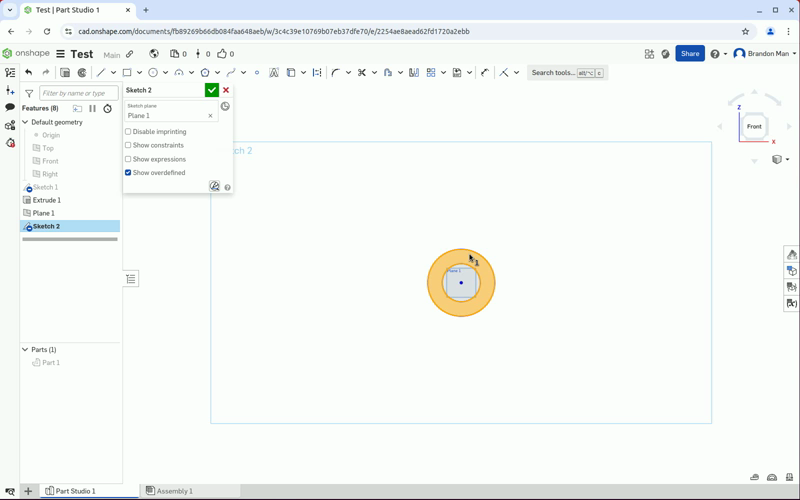
mouse_move(73, 352)
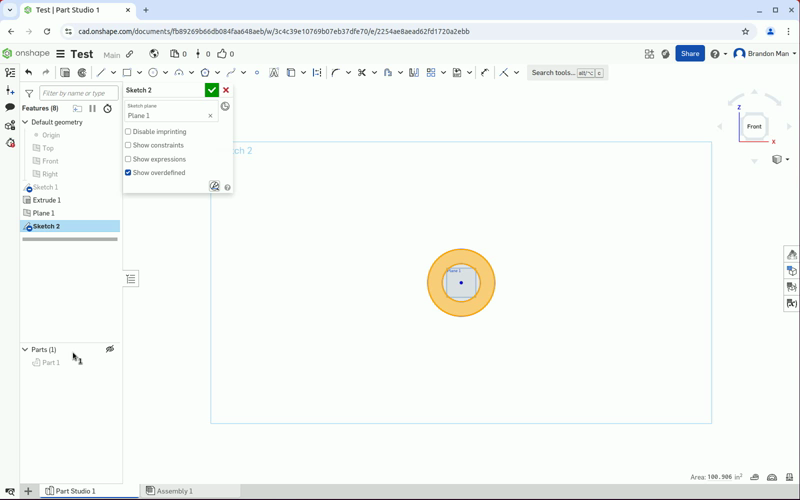
key(shift+y)
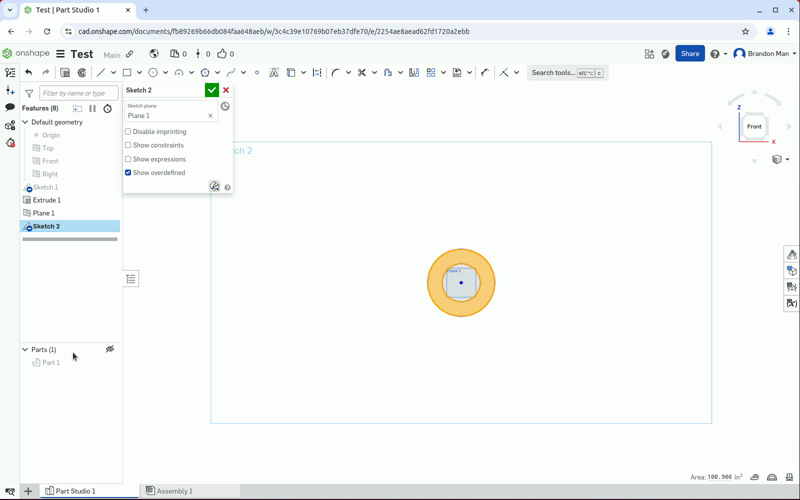
key(shift+e)
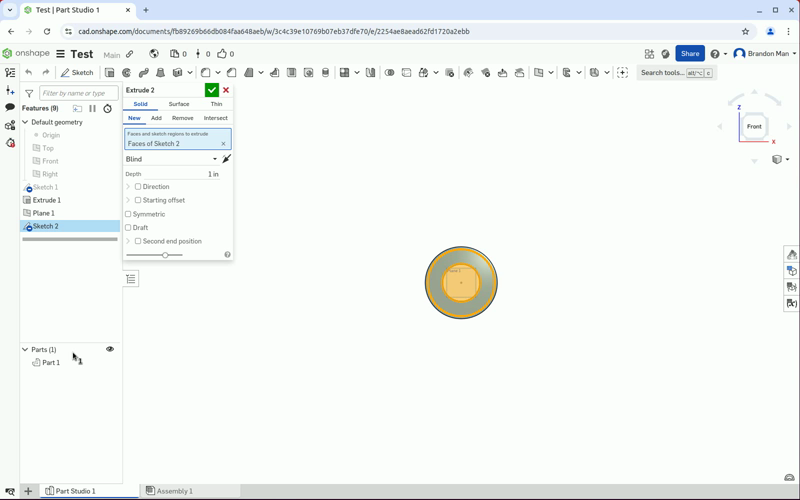
mouse_move(143, 106)
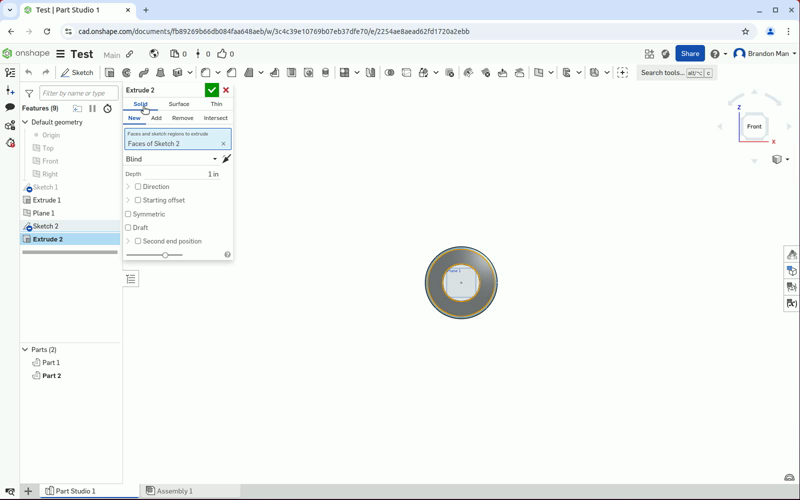
click(143, 106)
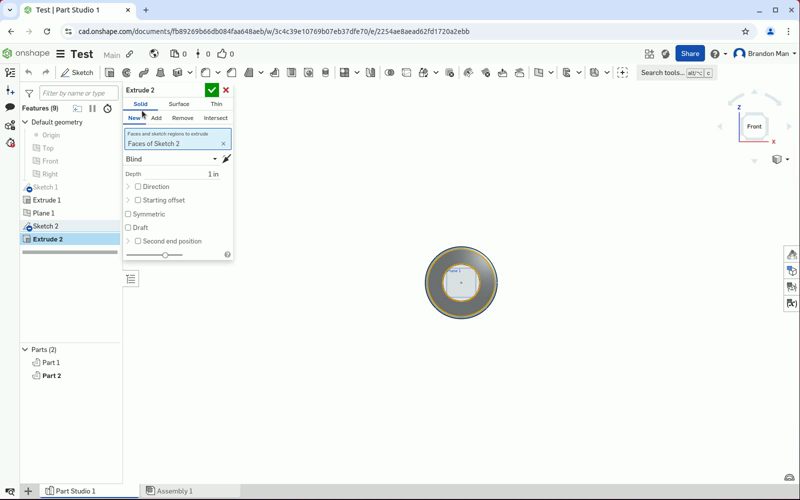
mouse_move(137, 120)
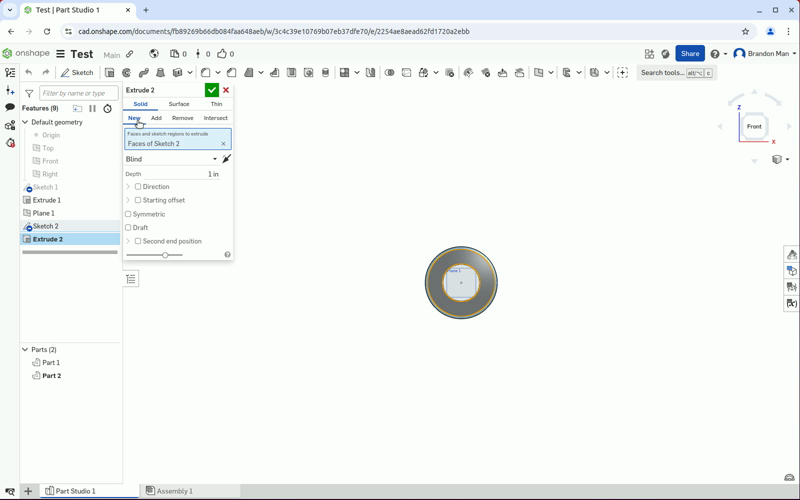
click(137, 120)
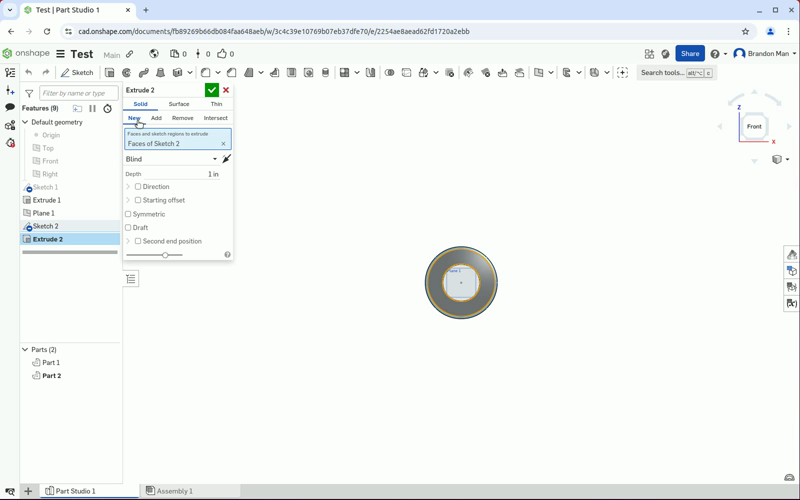
key(tab, 4)
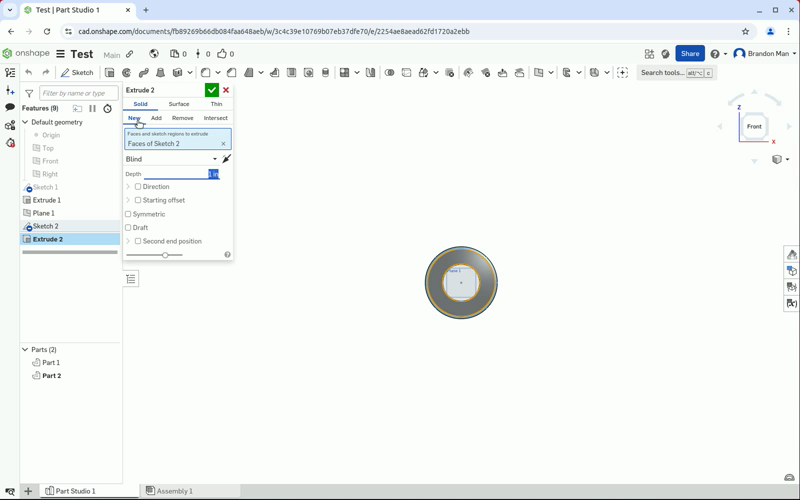
text(0.963)
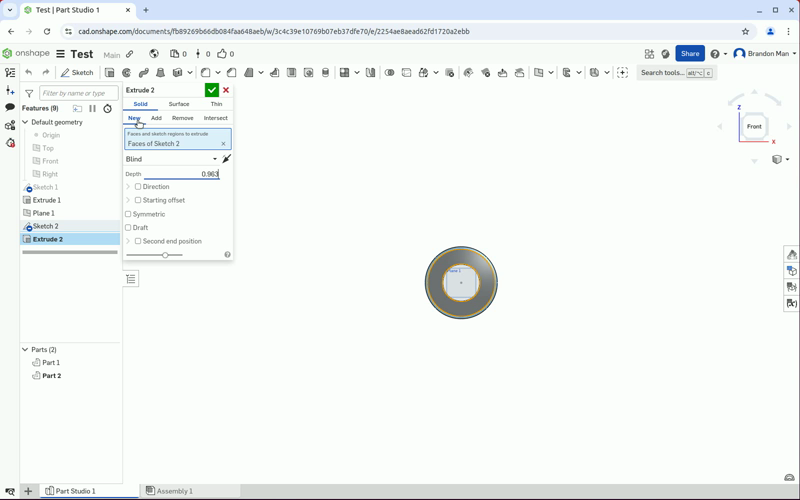
key(enter)
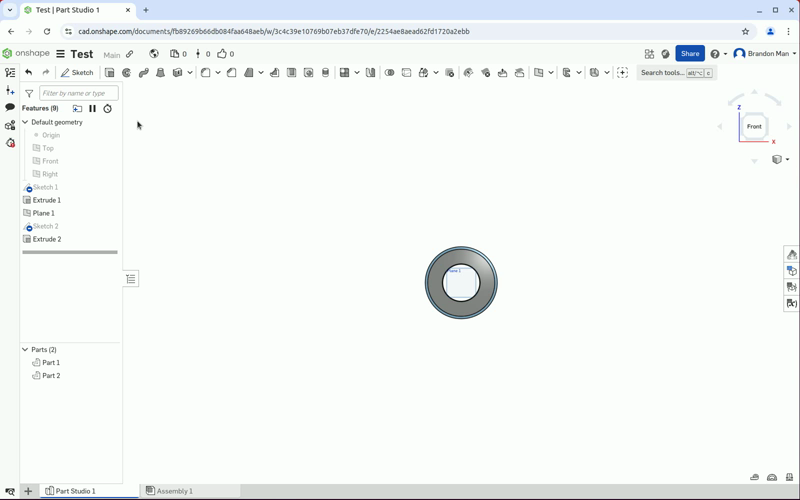
key(shift+h)
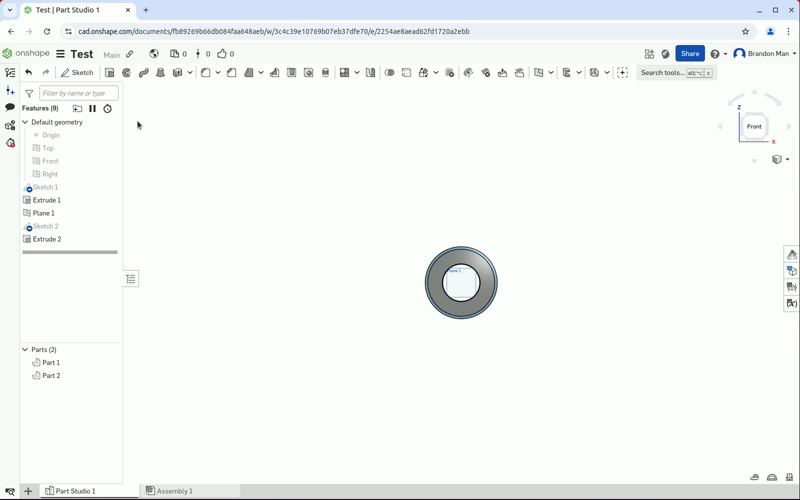
key(shift+h)
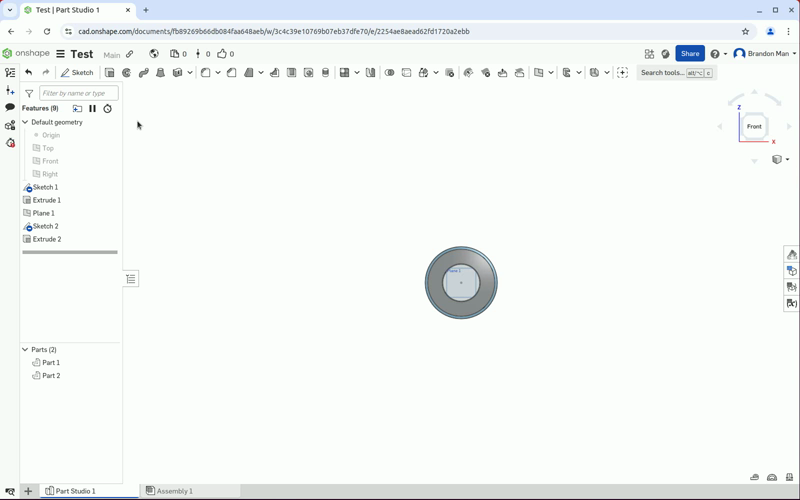
key(shift+7)
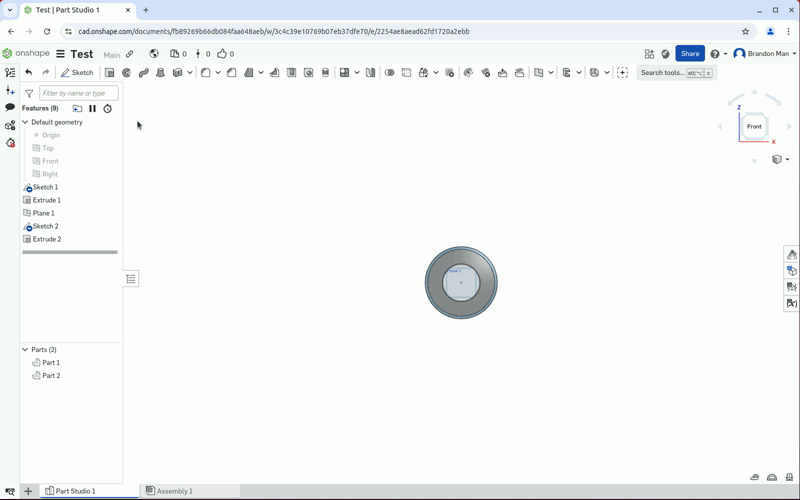
key(left, 2)
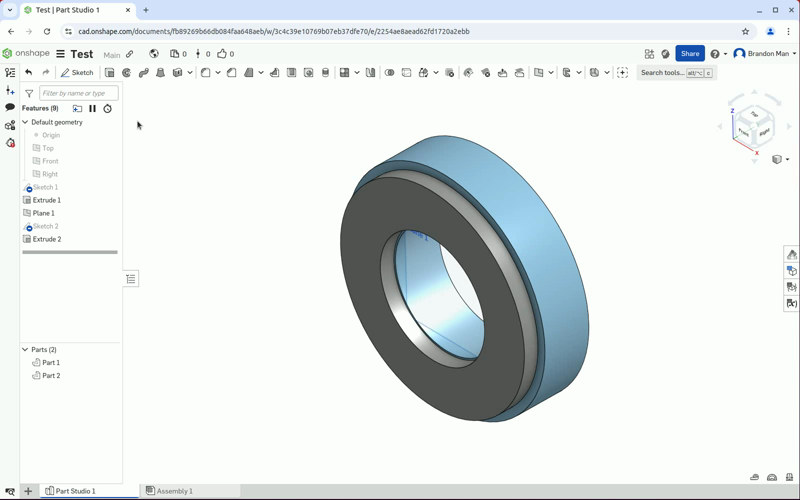
key(down, 2)
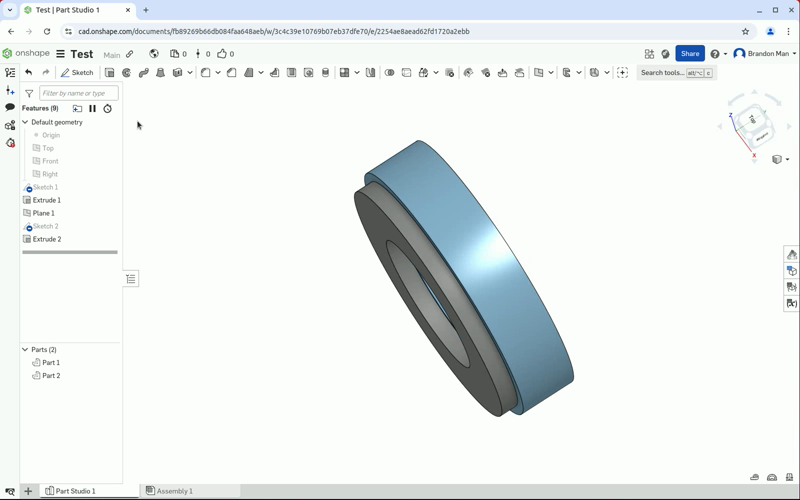
key(up, 2)
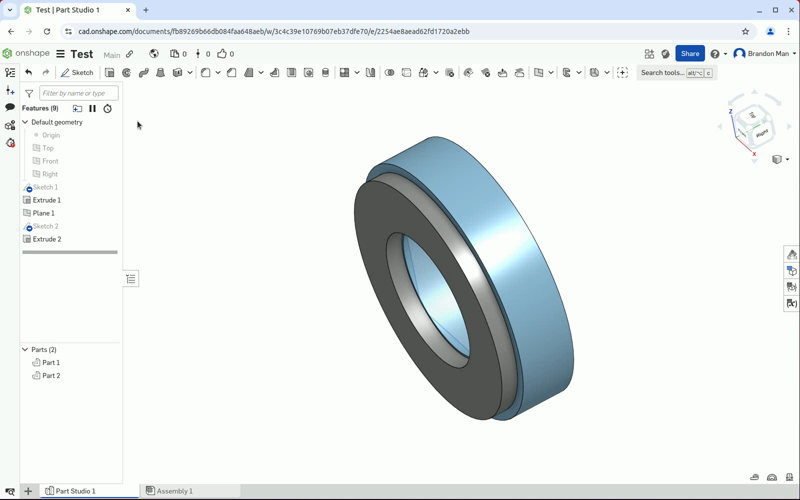
key(right, 2)
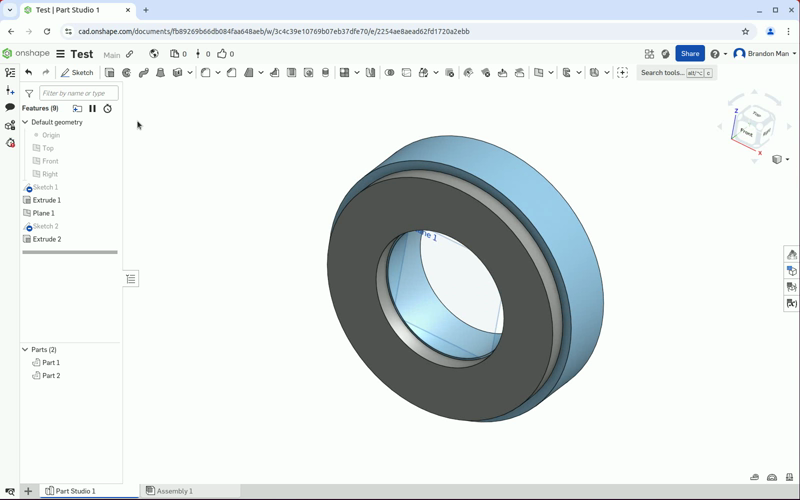
mouse_move(73, 189)
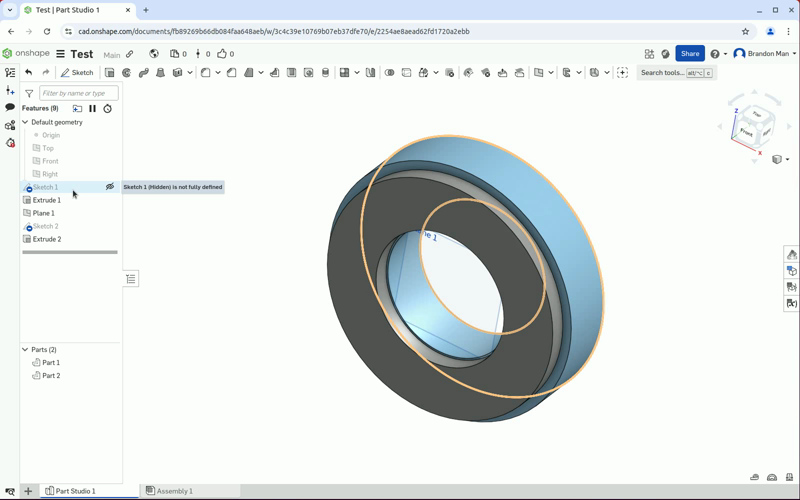
click(73, 189)